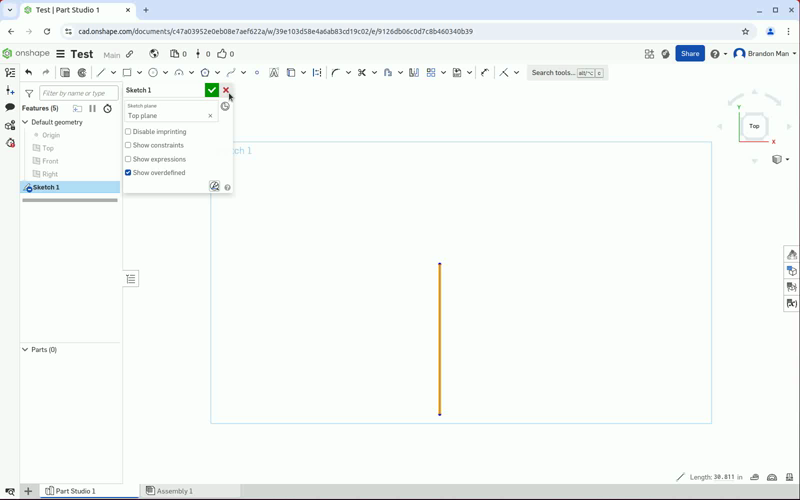
key(shift+h)
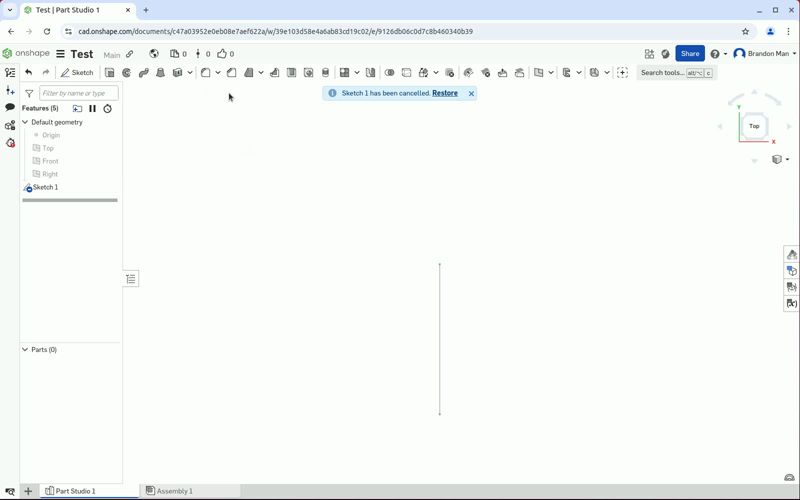
key(shift+s)
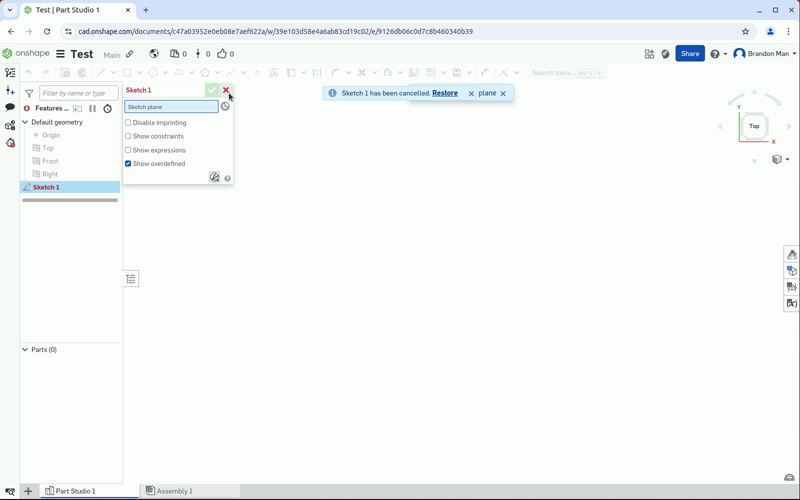
mouse_move(73, 150)
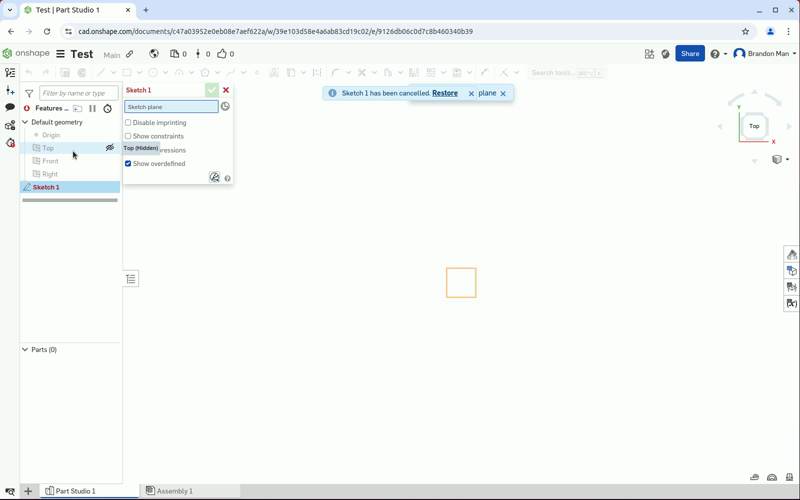
click(73, 150)
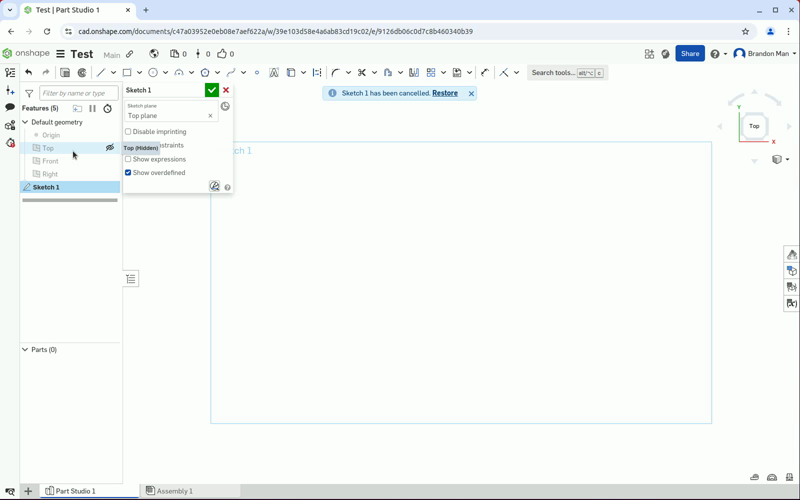
mouse_move(73, 352)
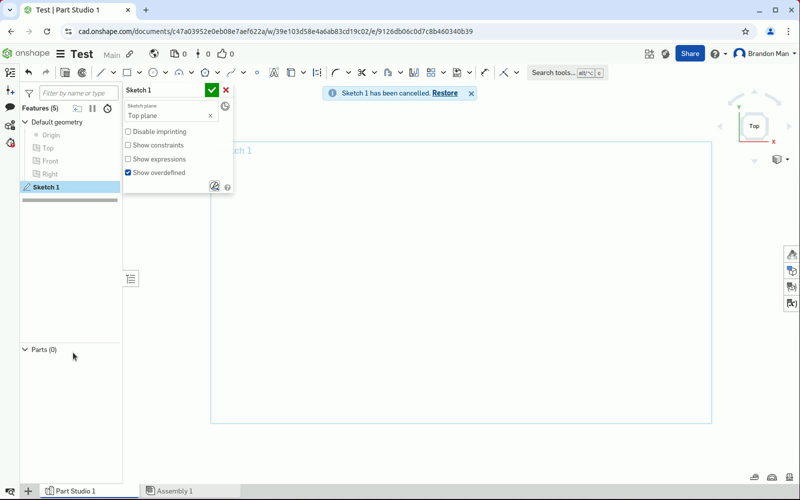
key(y)
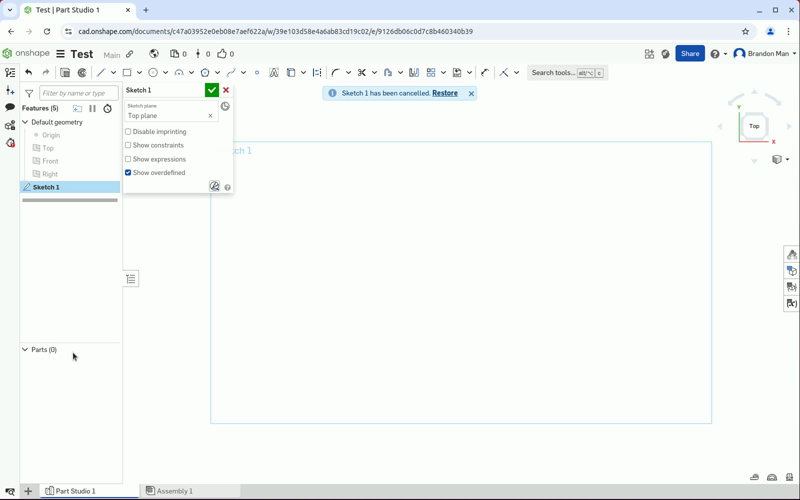
key(l)
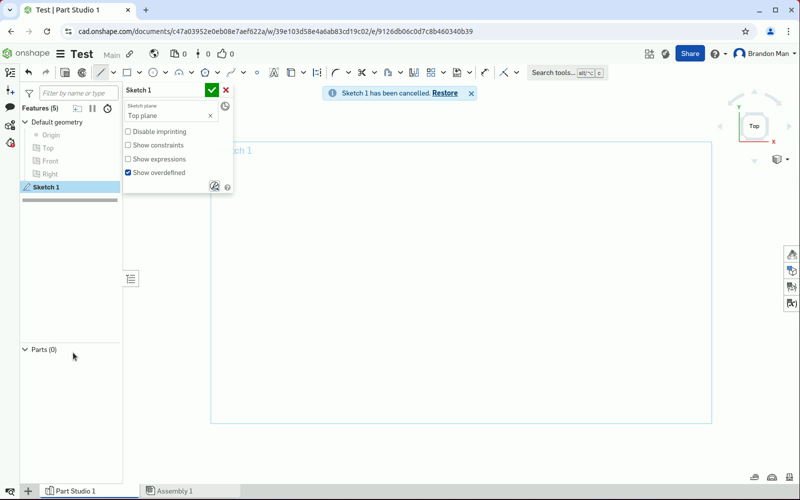
key_down(shift)
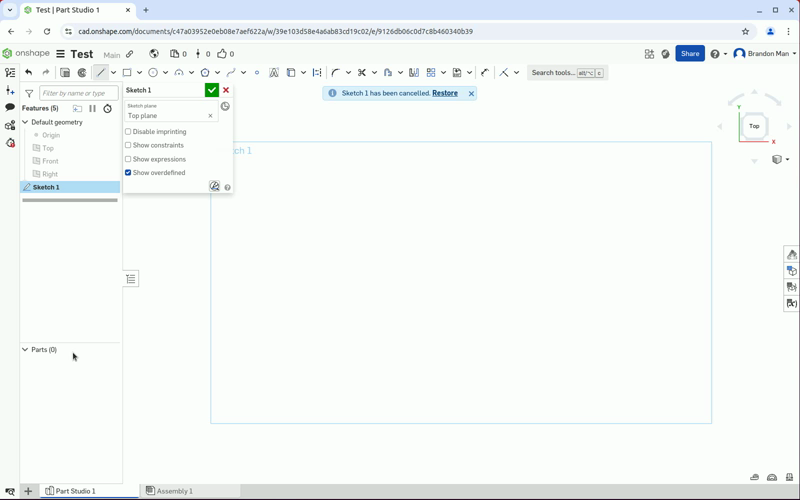
mouse_move(385, 315)
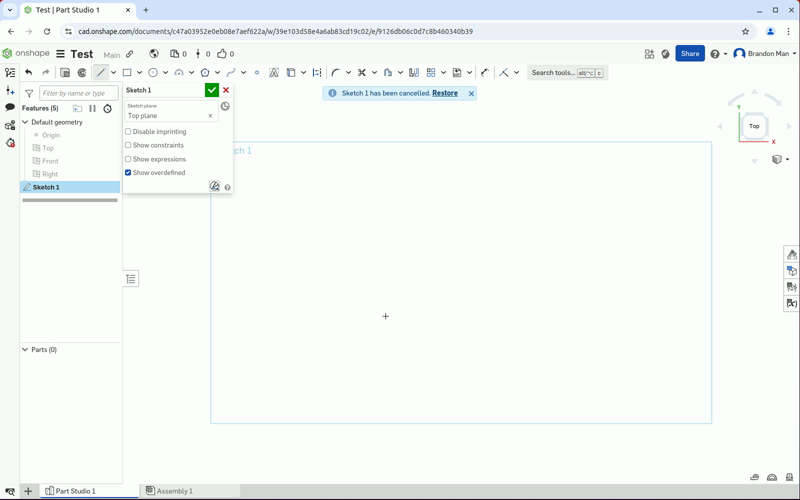
click(385, 315)
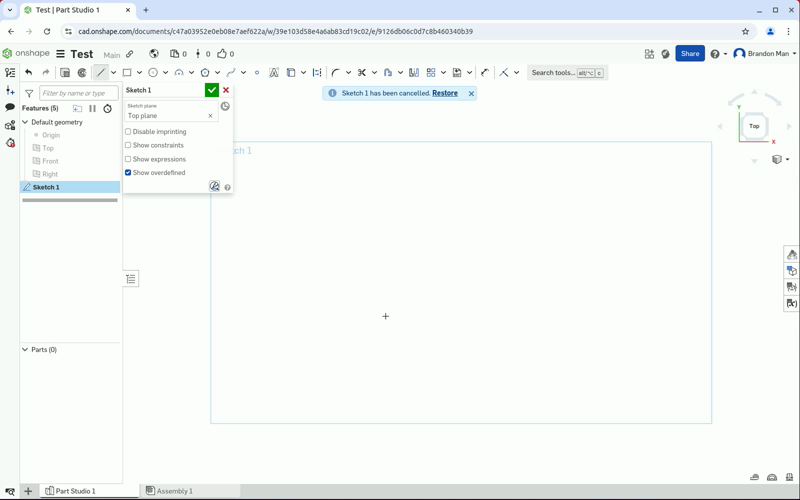
key_up(shift)
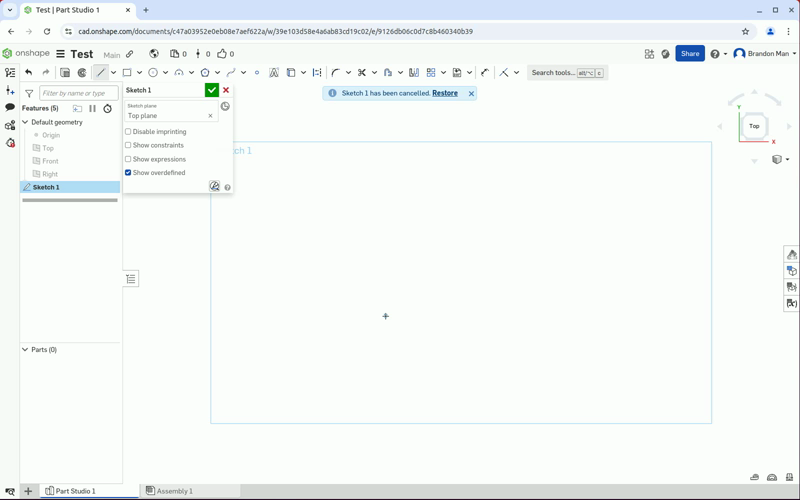
key_down(shift)
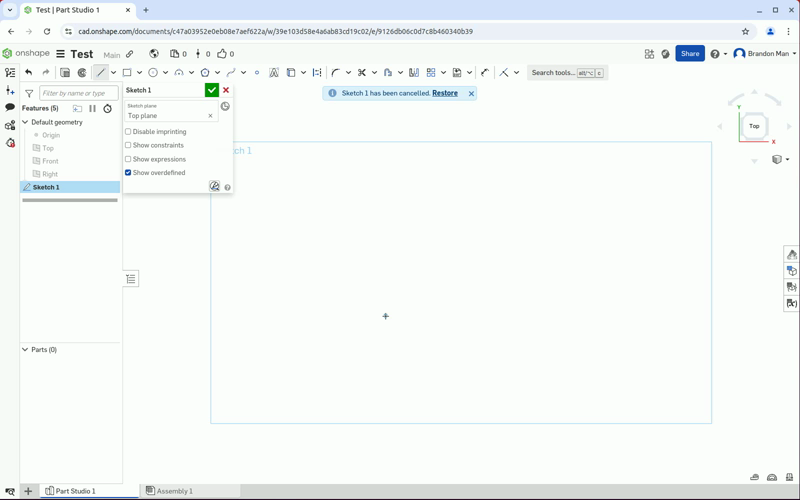
mouse_move(534, 315)
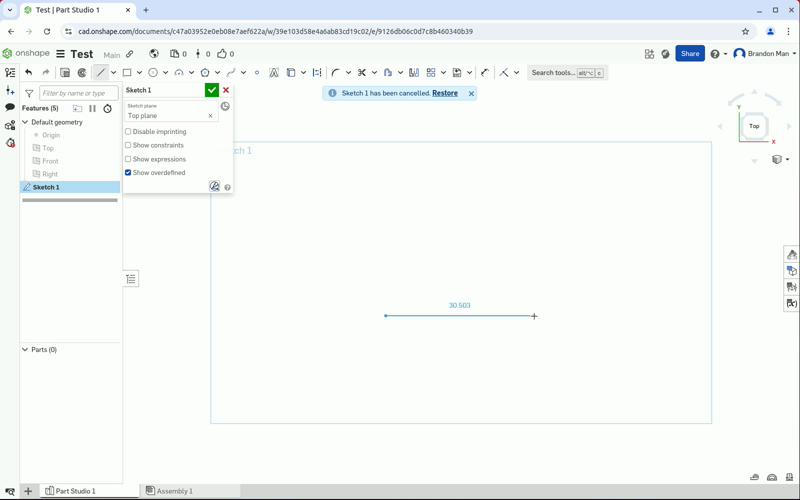
click(534, 315)
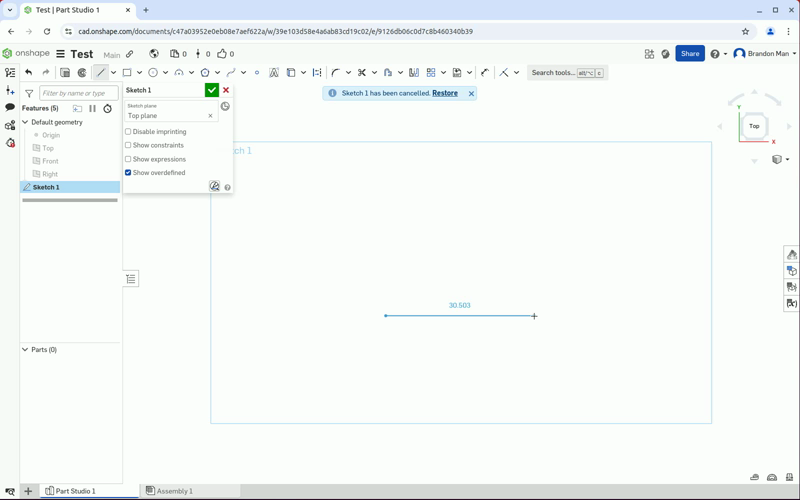
key_up(shift)
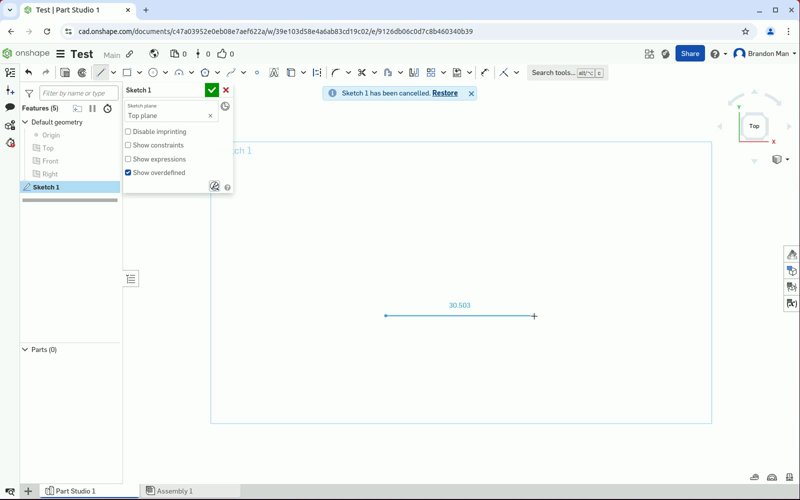
key_down(shift)
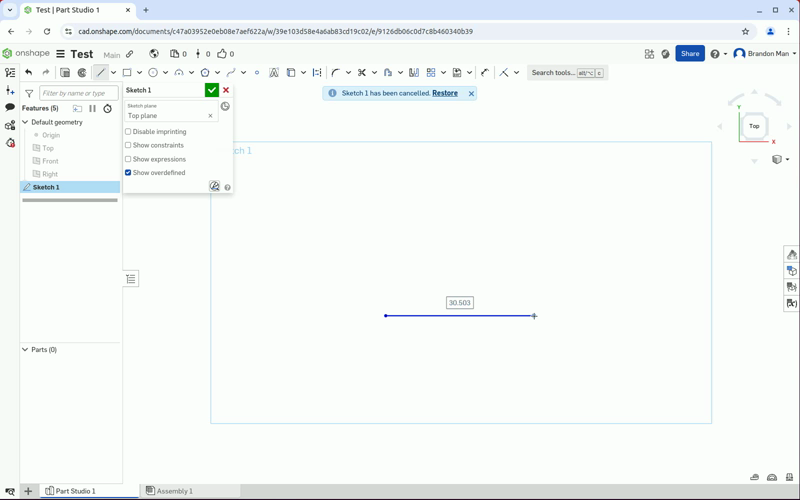
mouse_move(534, 250)
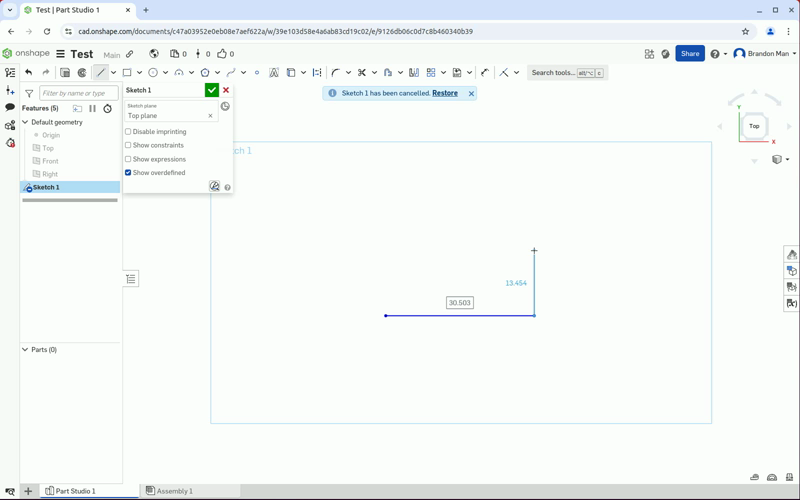
click(534, 250)
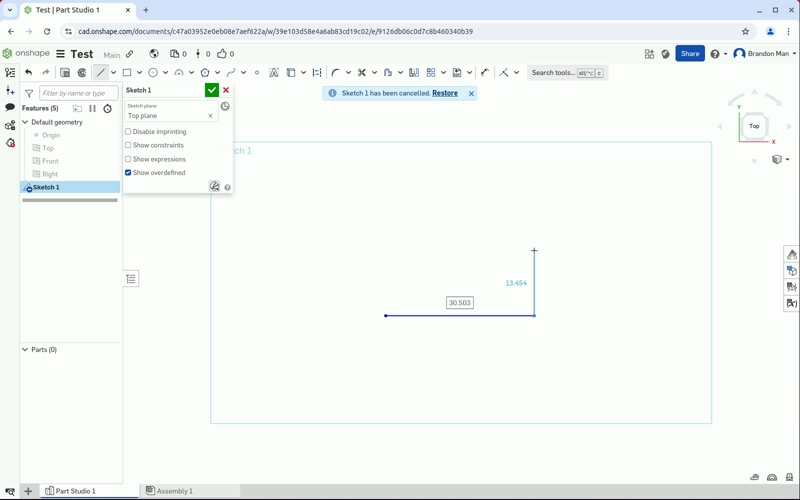
key_up(shift)
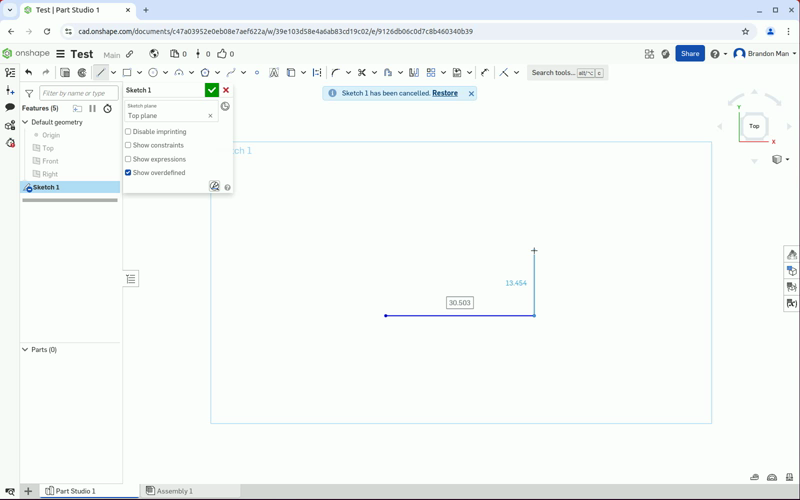
key_down(shift)
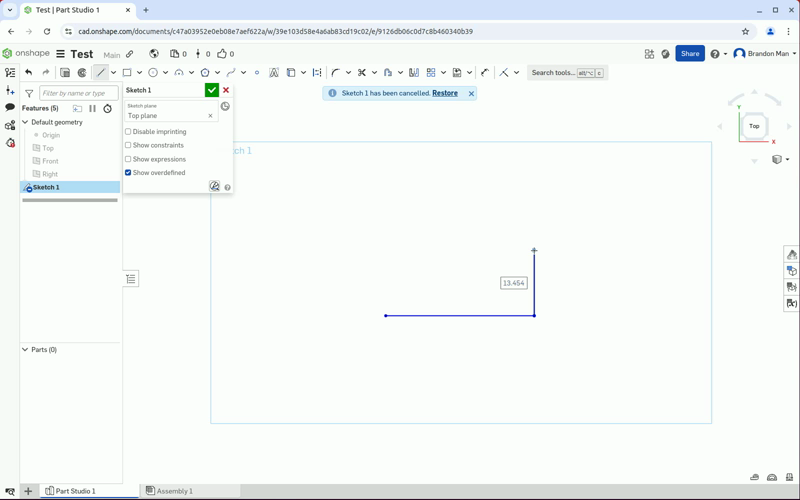
mouse_move(385, 250)
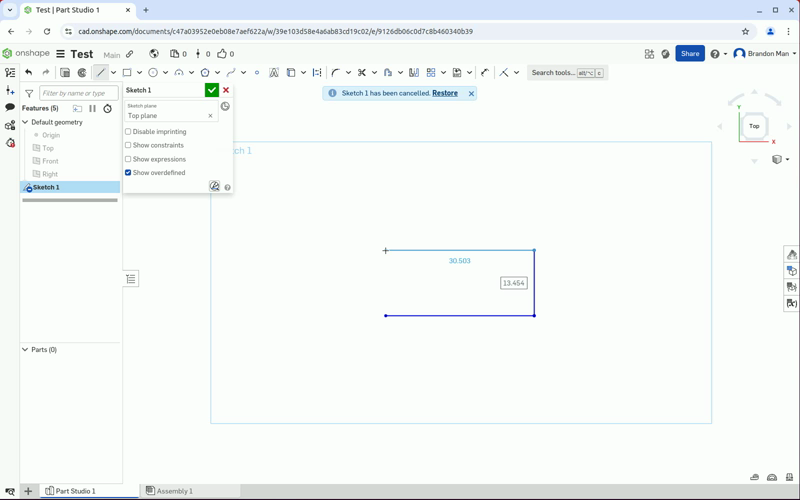
click(385, 250)
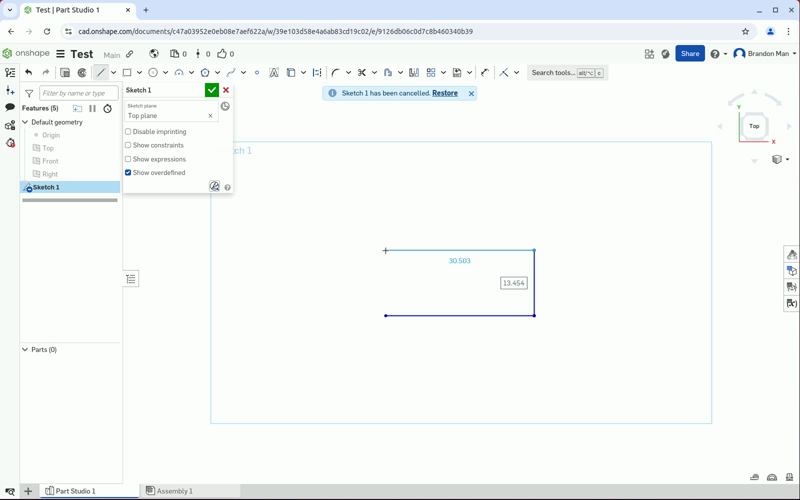
key_up(shift)
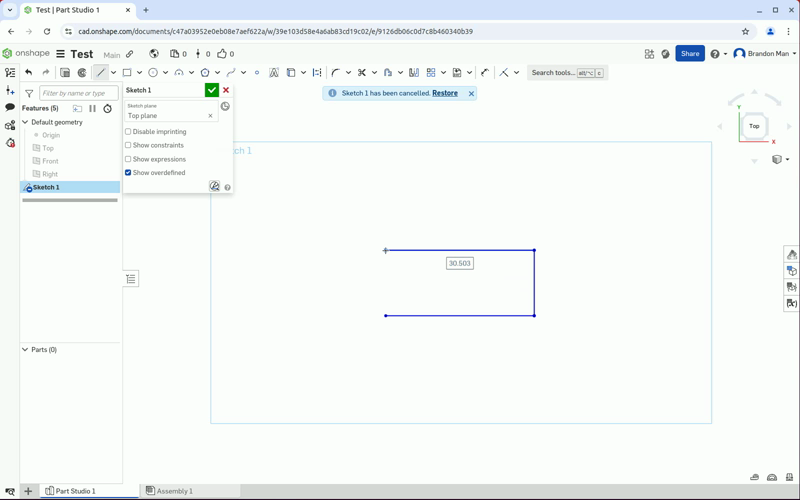
key_down(shift)
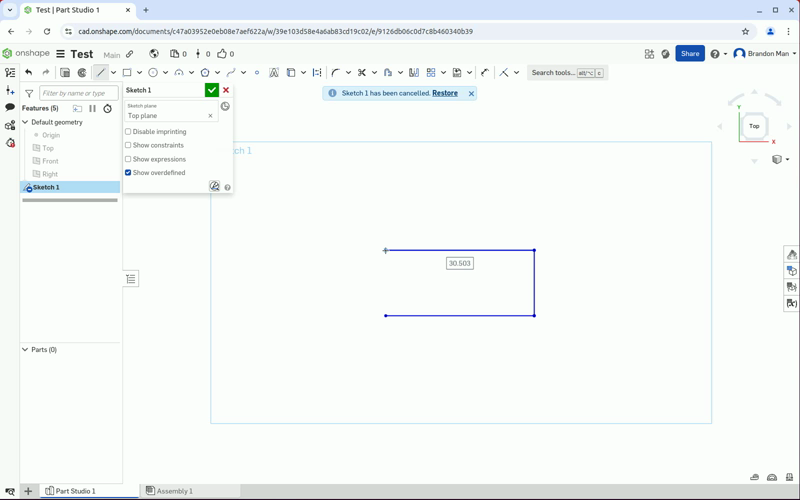
mouse_move(385, 315)
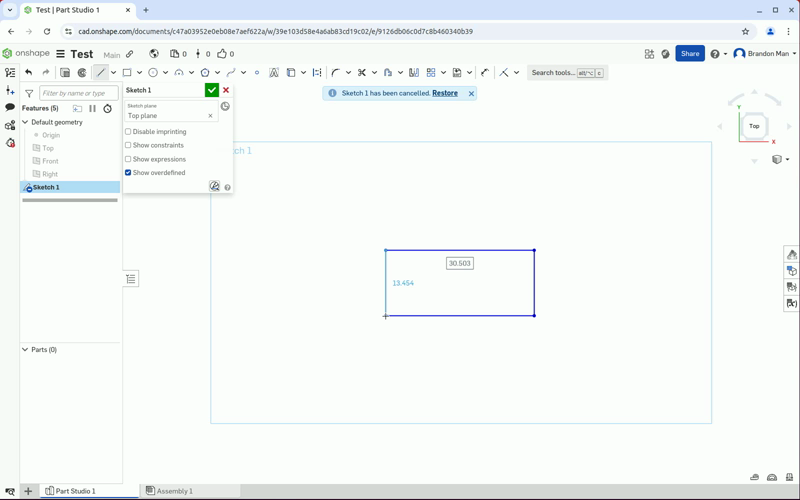
key_up(shift)
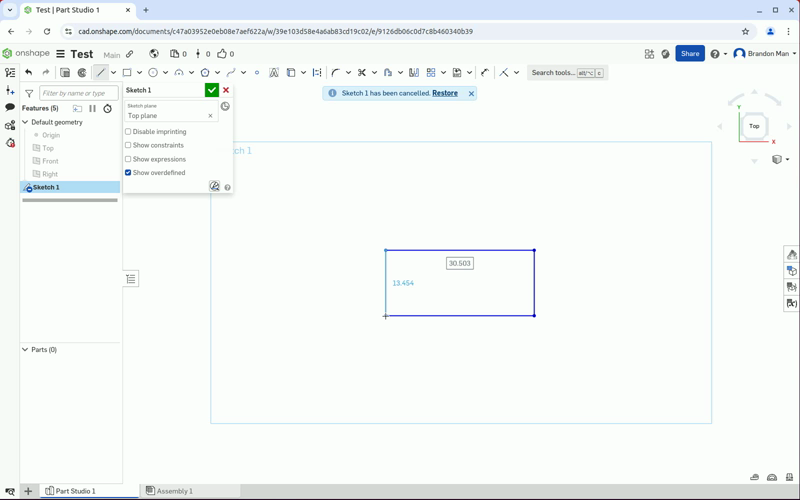
click(385, 315)
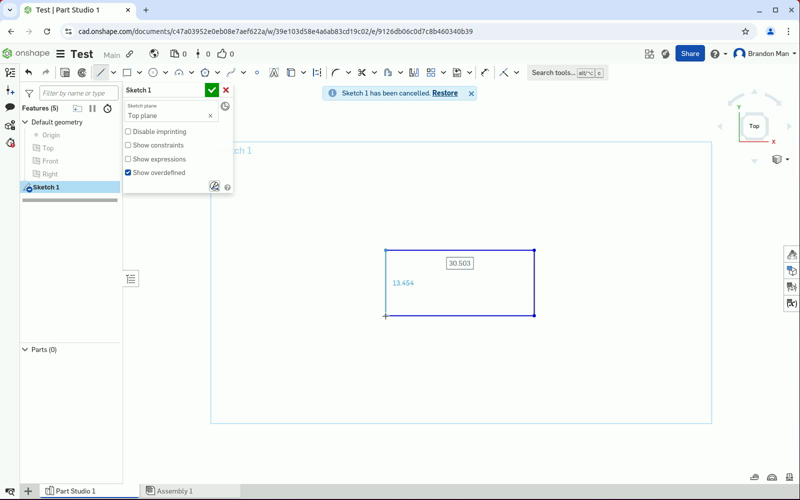
key(esc)
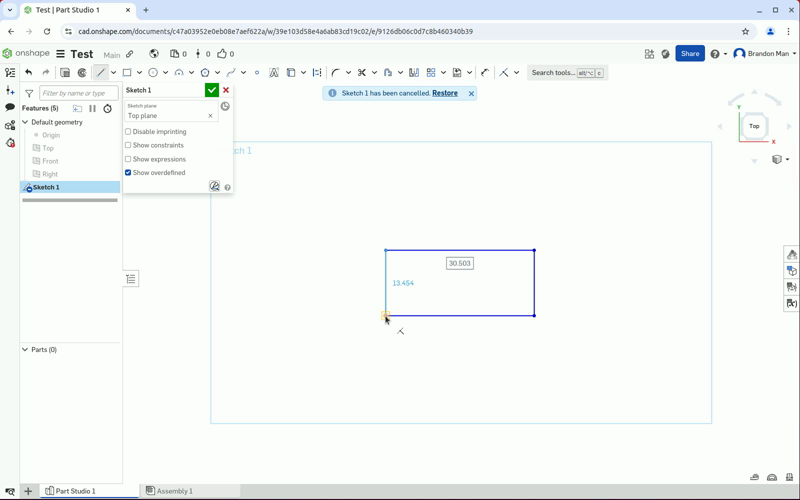
mouse_move(461, 275)
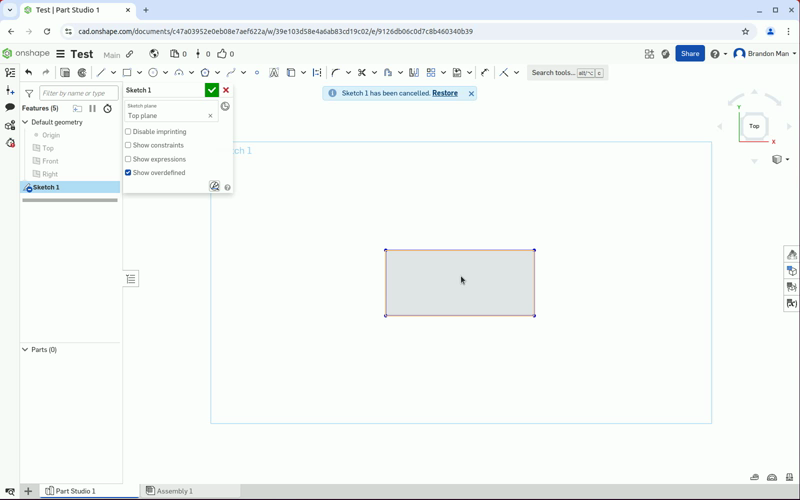
click(461, 275)
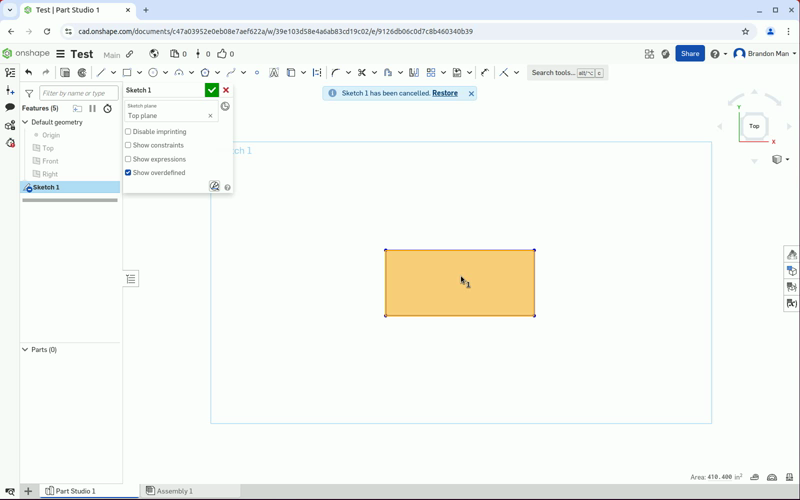
mouse_move(73, 352)
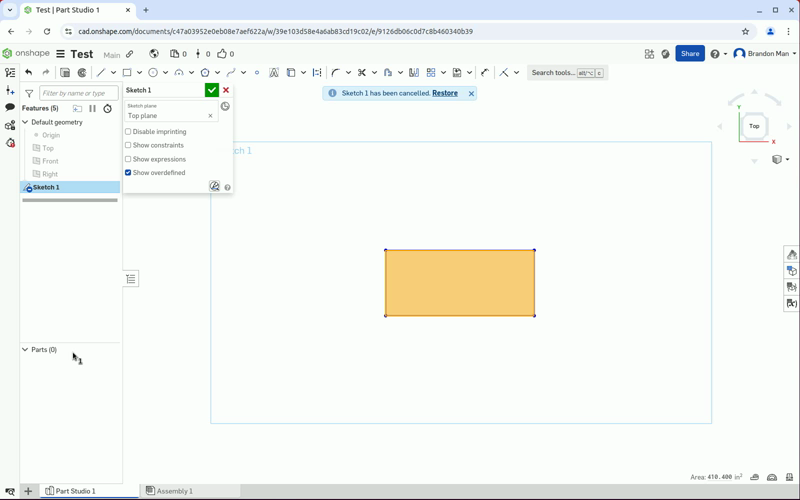
key(shift+y)
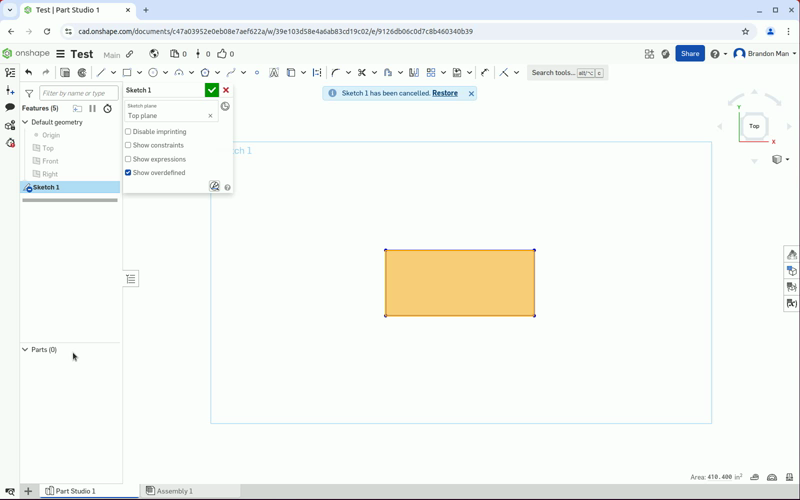
key(shift+e)
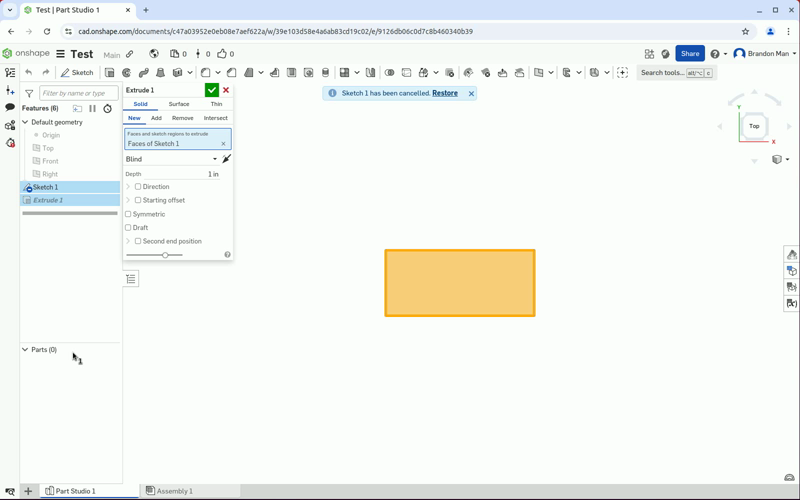
mouse_move(143, 106)
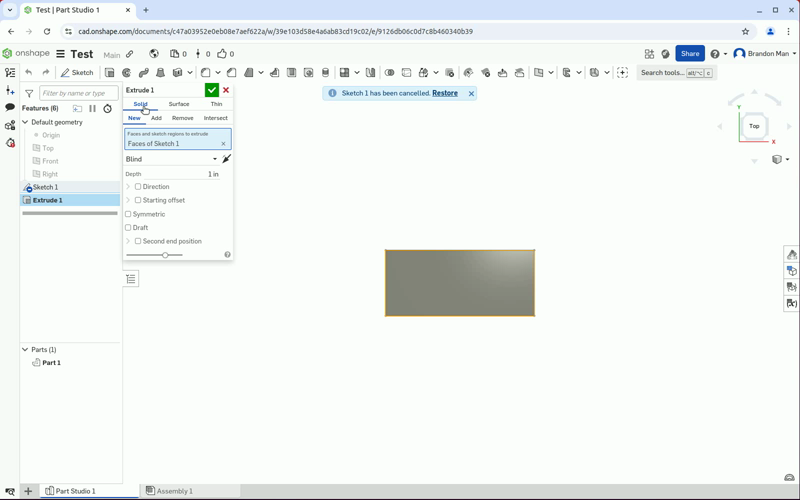
click(143, 106)
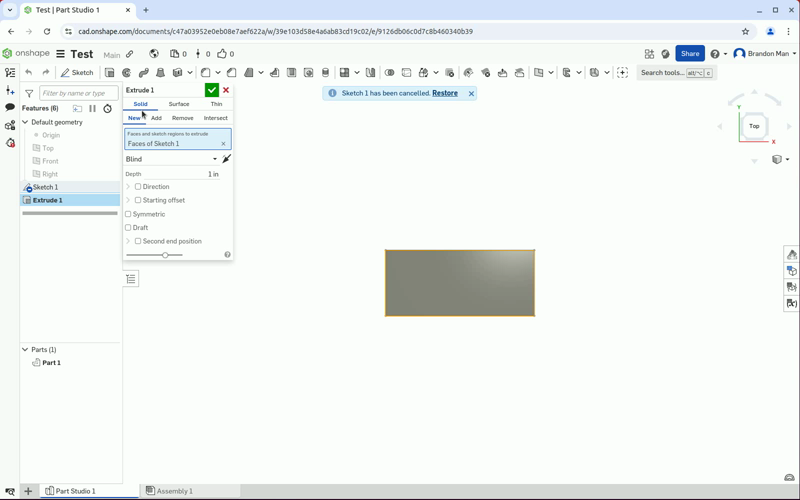
mouse_move(137, 120)
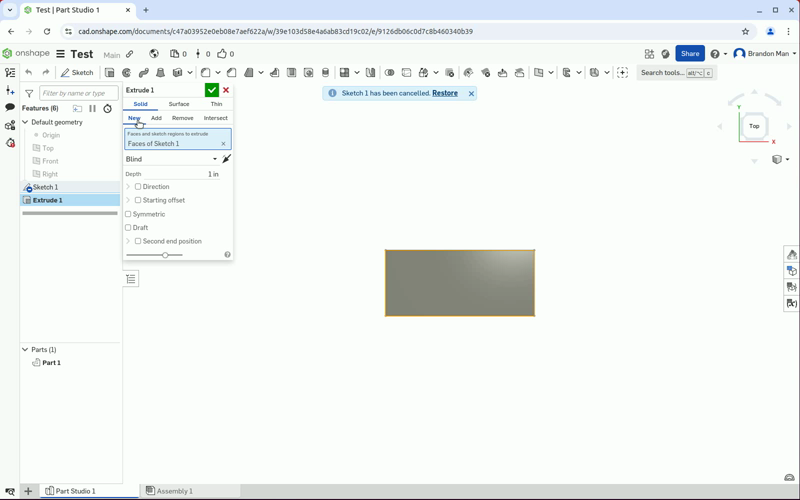
click(137, 120)
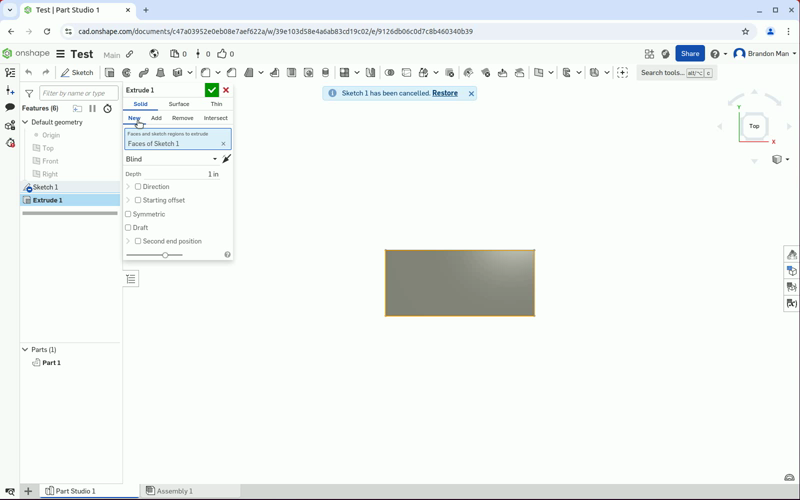
key(tab, 4)
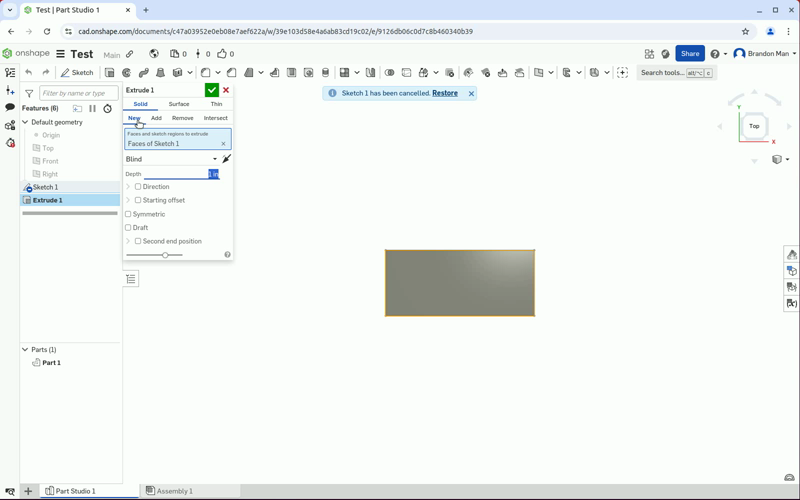
text(13.961)
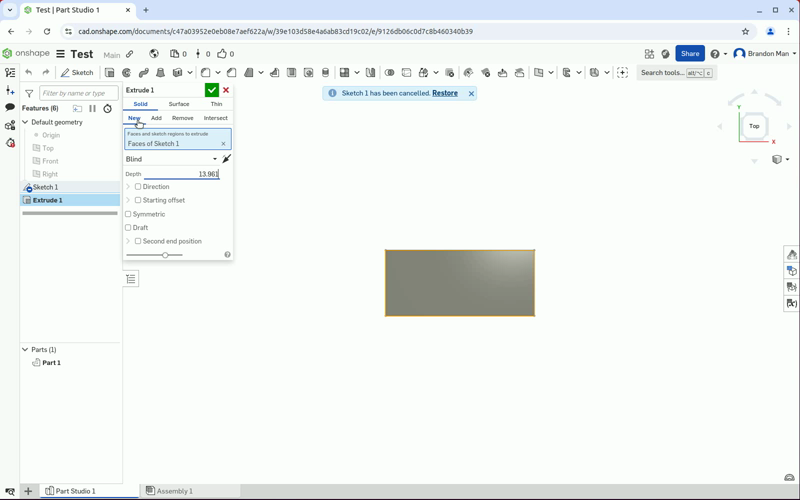
key(enter)
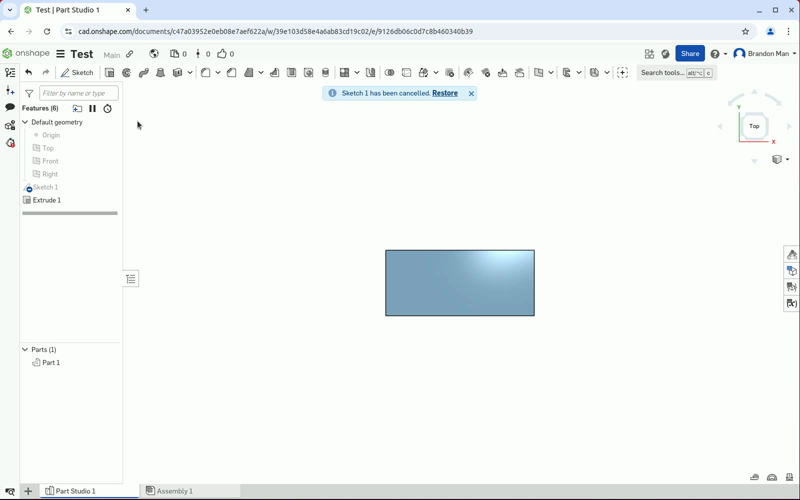
key(shift+h)
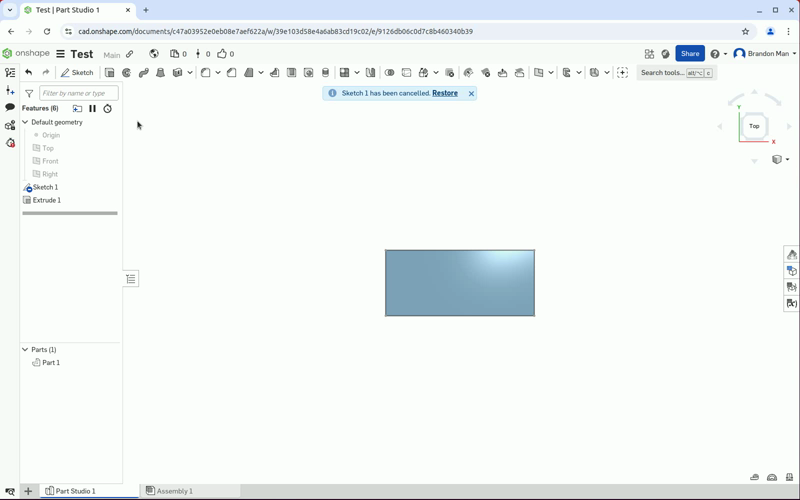
key(shift+h)
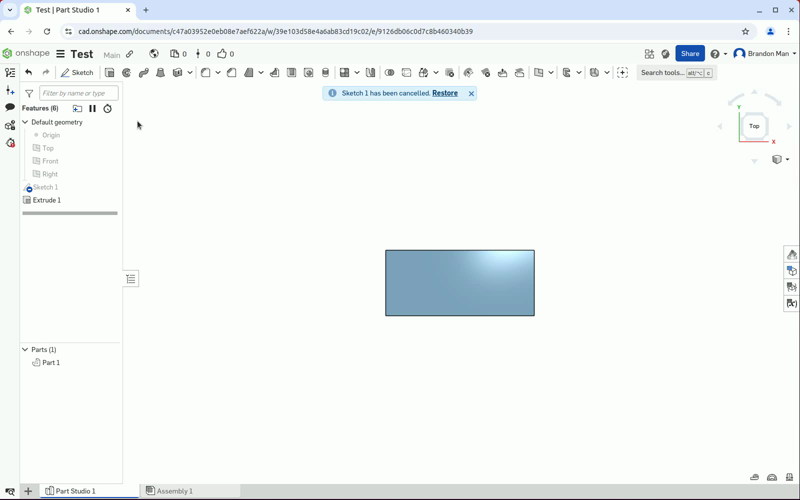
mouse_move(73, 189)
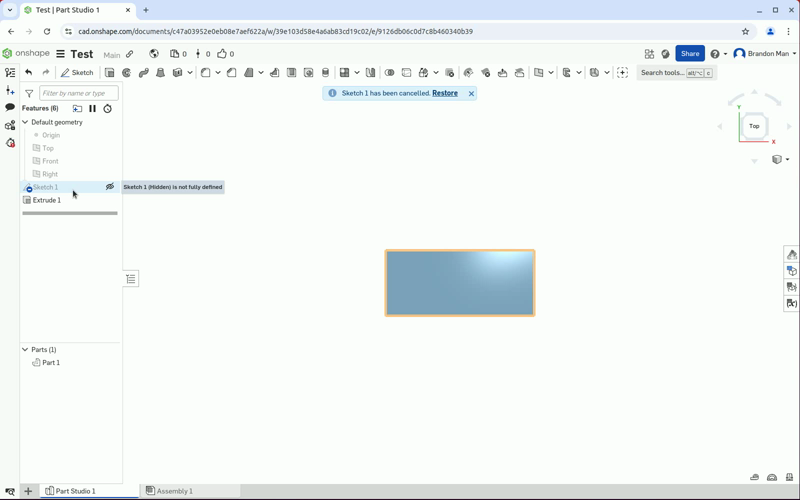
click(73, 189)
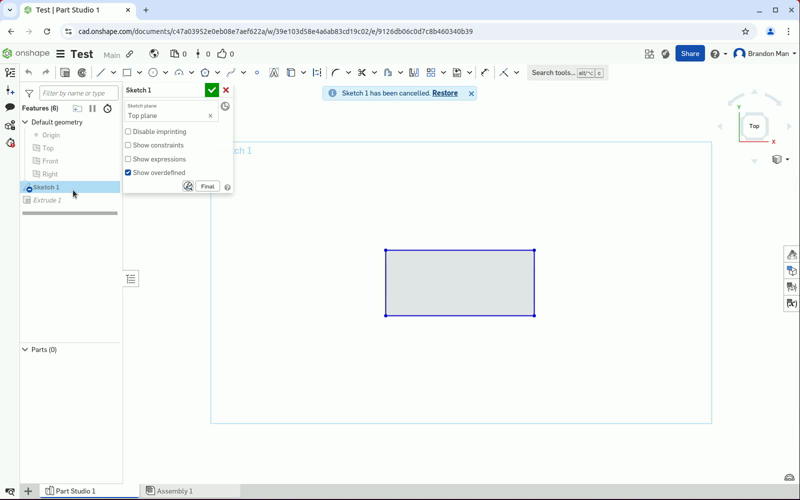
mouse_move(229, 92)
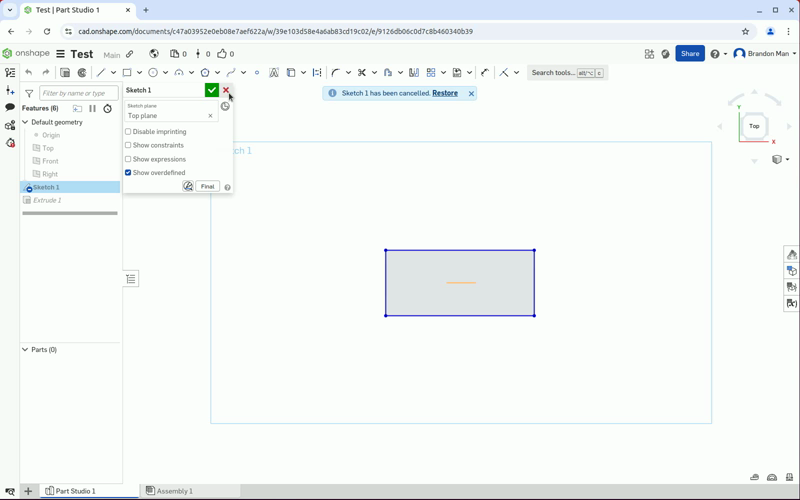
click(229, 92)
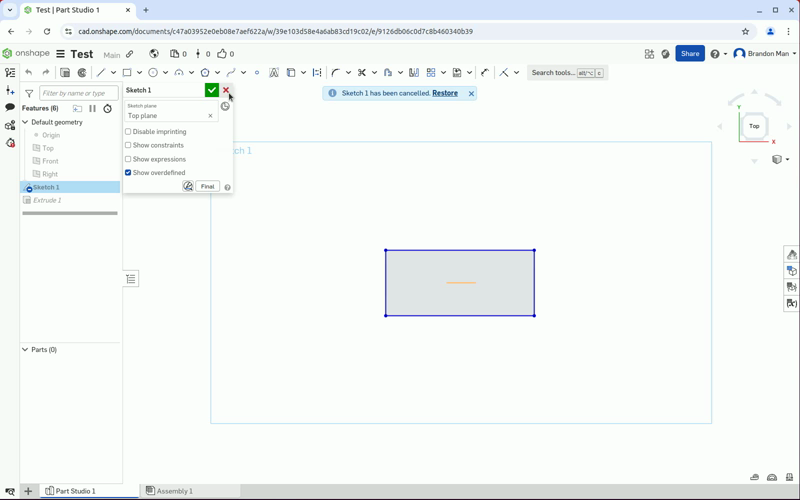
key(shift+s)
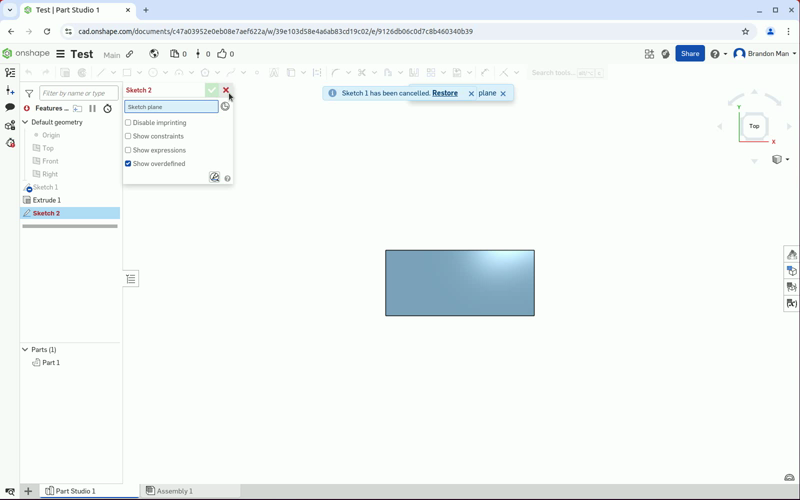
mouse_move(73, 150)
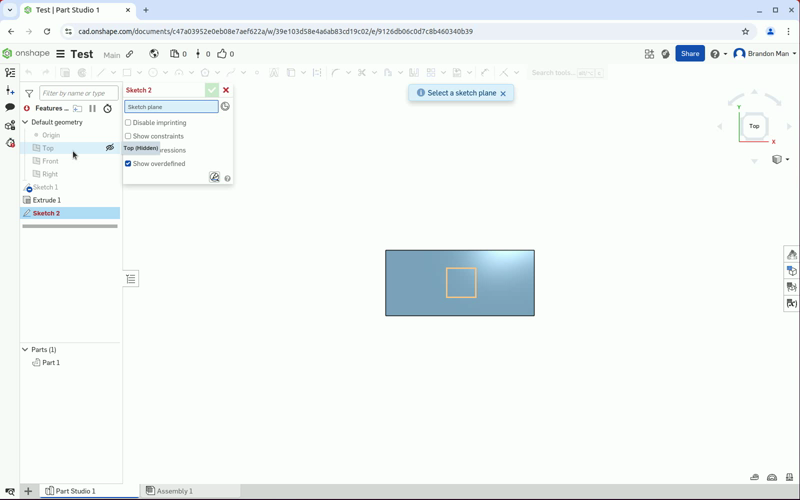
click(73, 150)
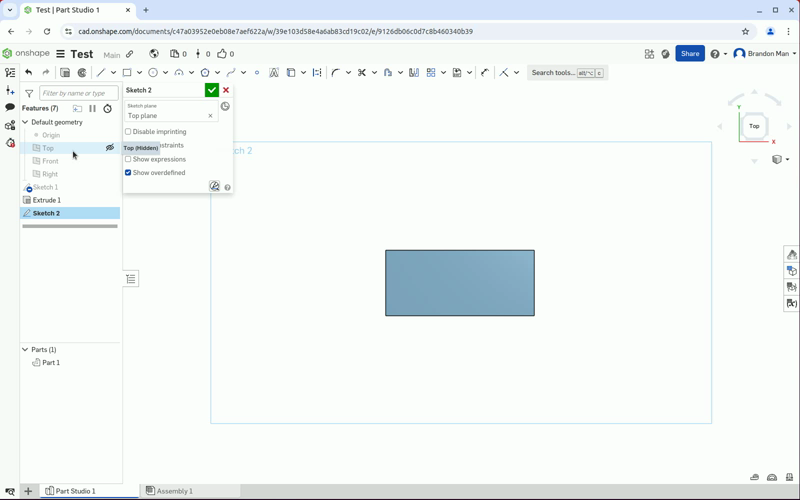
mouse_move(73, 352)
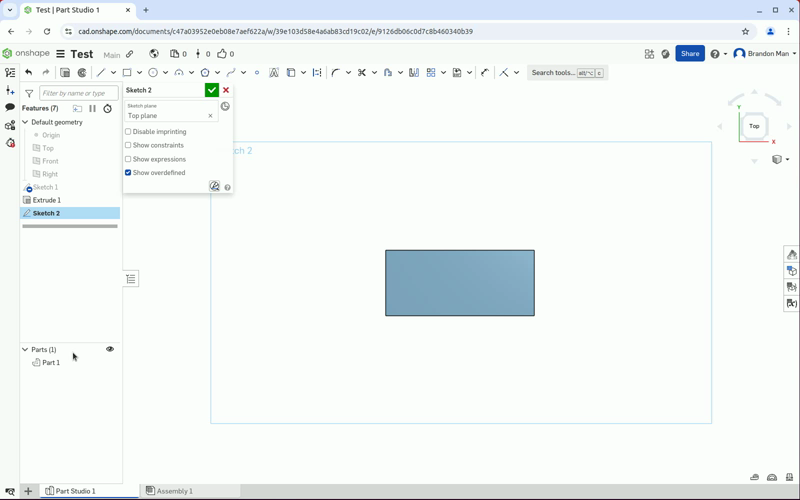
key(y)
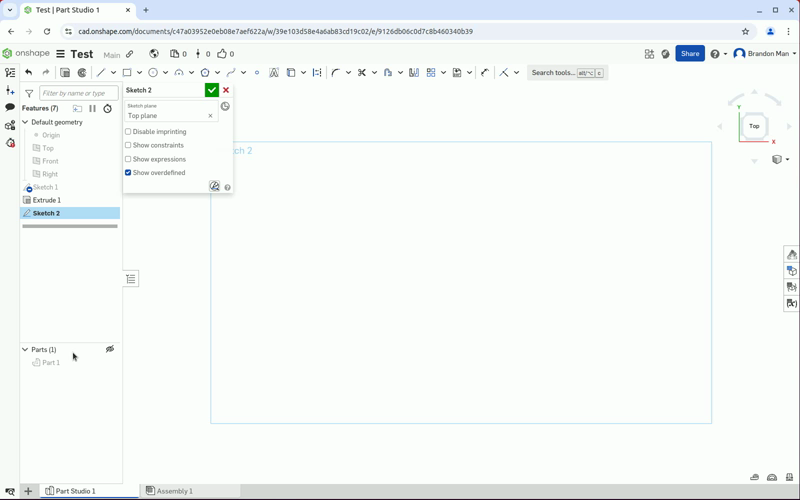
key(c)
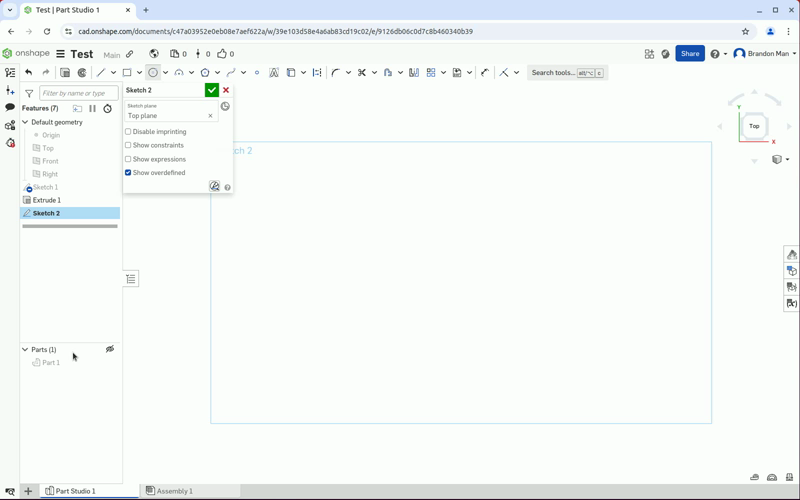
key_down(shift)
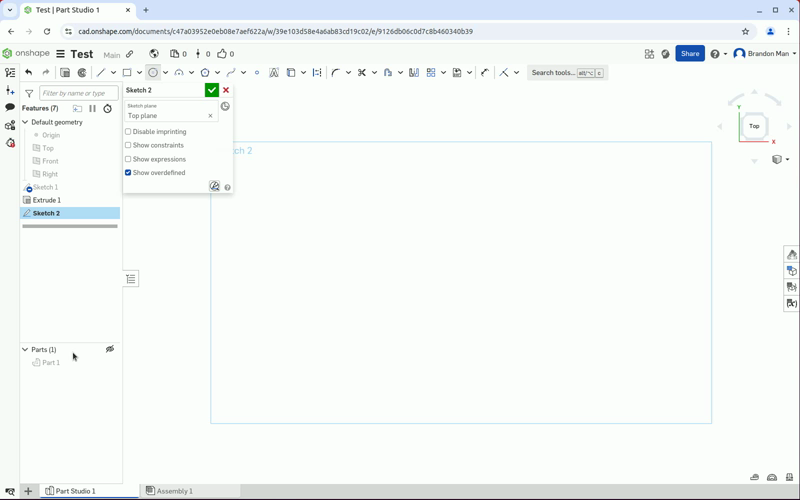
mouse_move(367, 282)
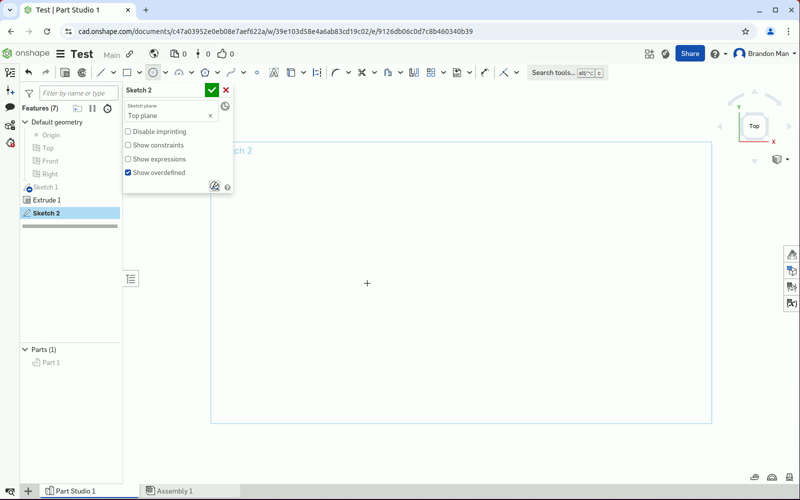
click(367, 282)
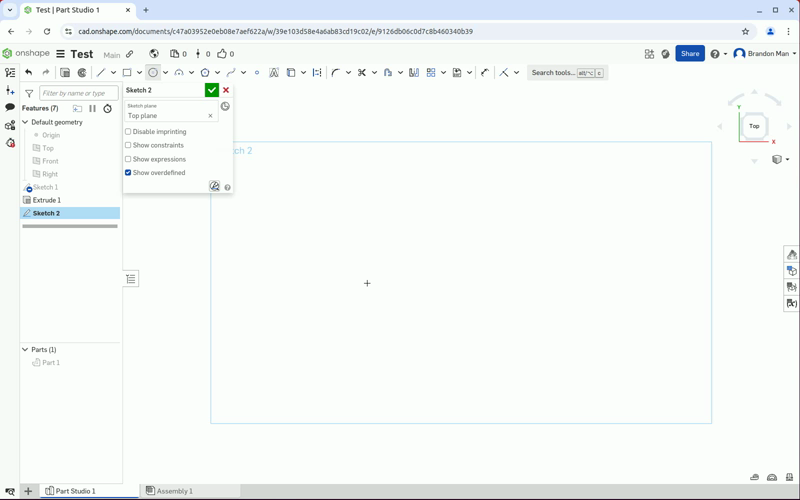
key_up(shift)
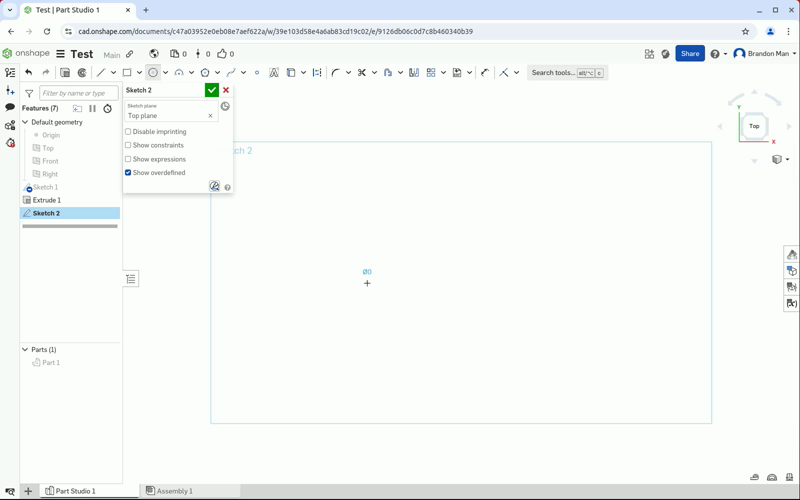
mouse_move(386, 282)
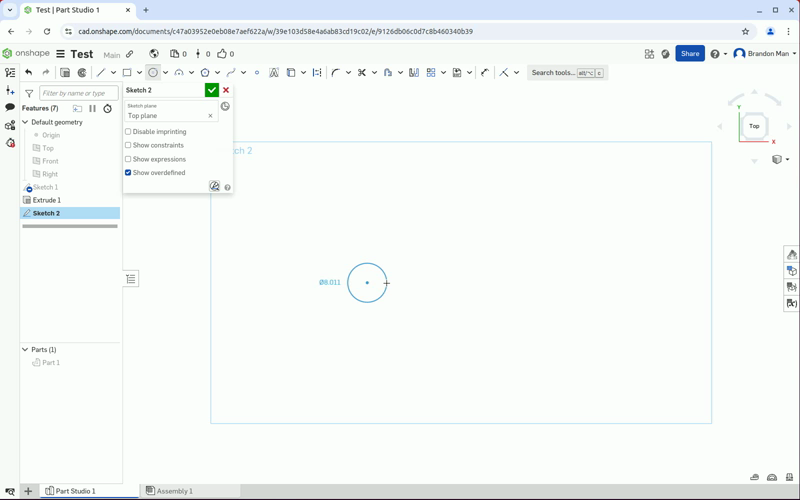
click(386, 282)
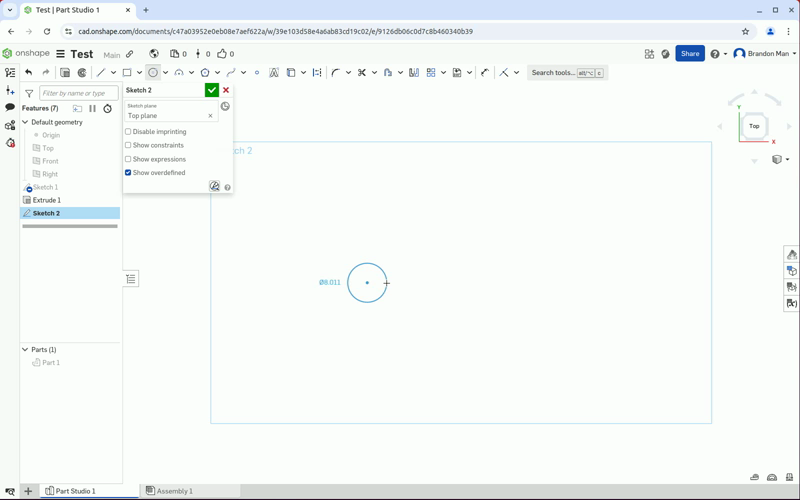
key(esc)
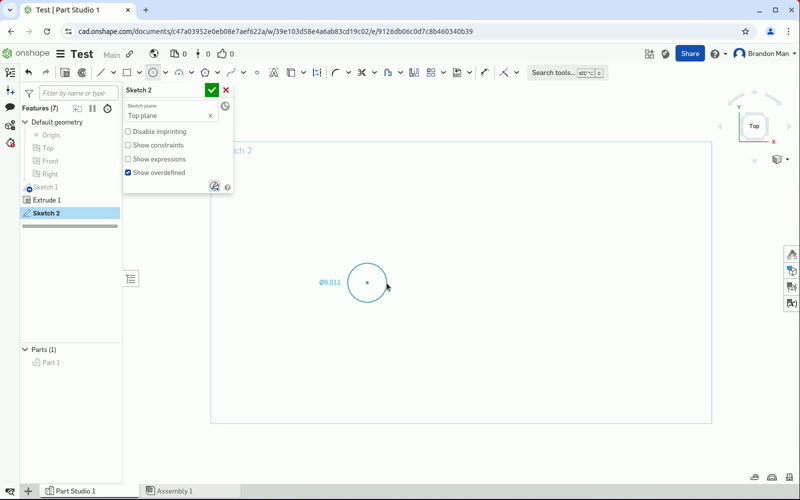
key(c)
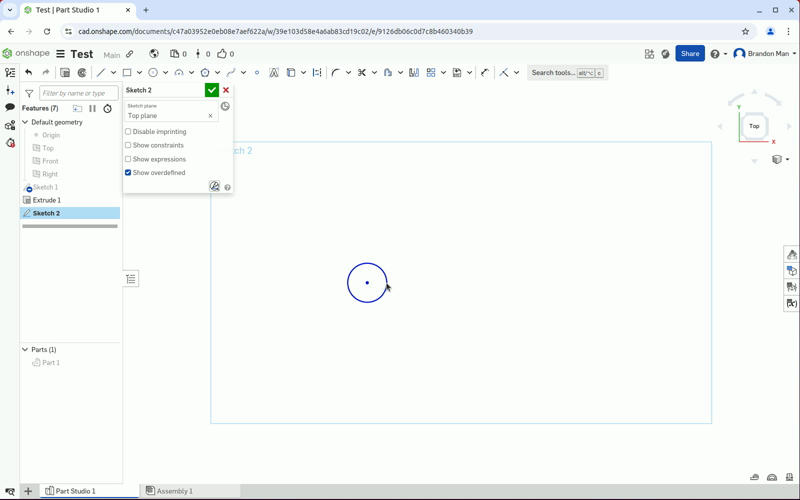
key_down(shift)
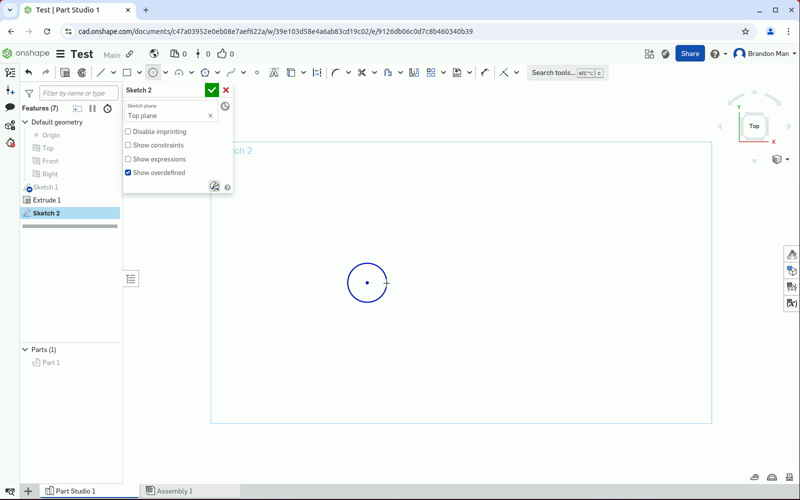
mouse_move(367, 282)
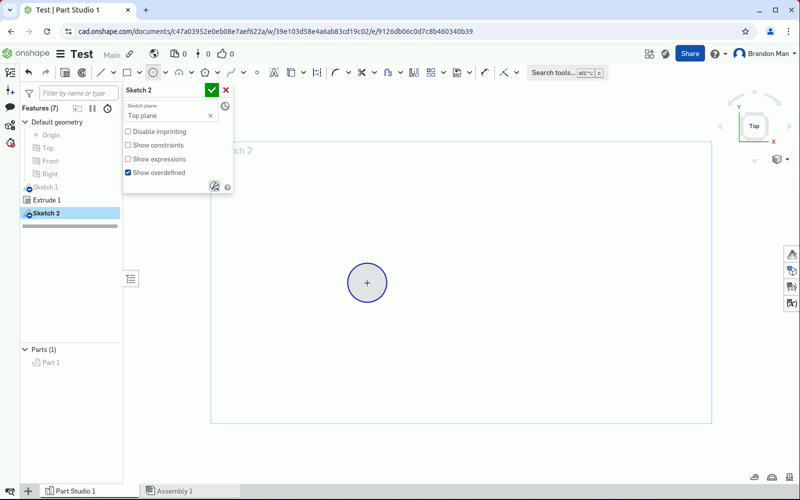
click(367, 282)
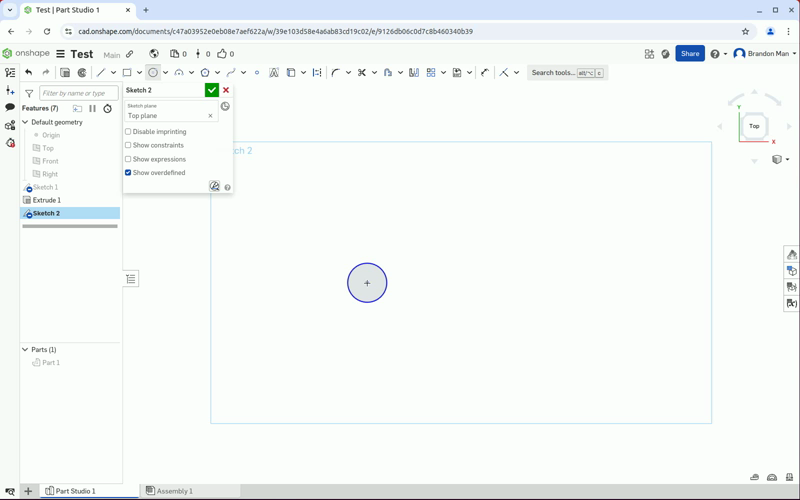
key_up(shift)
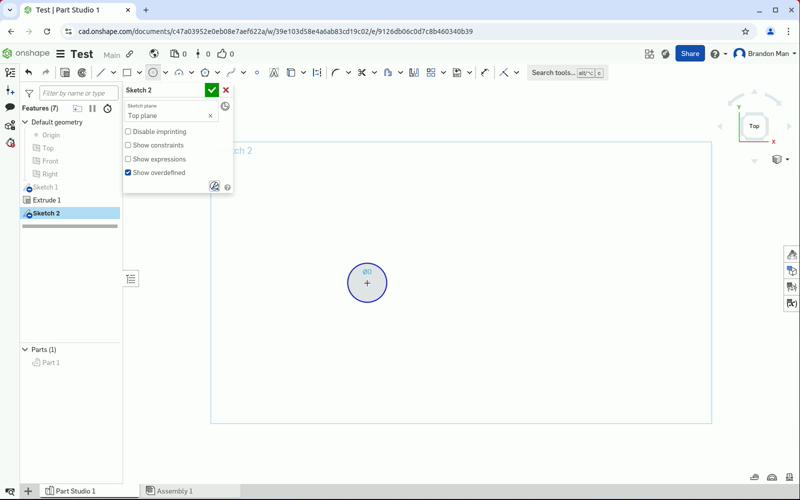
mouse_move(375, 282)
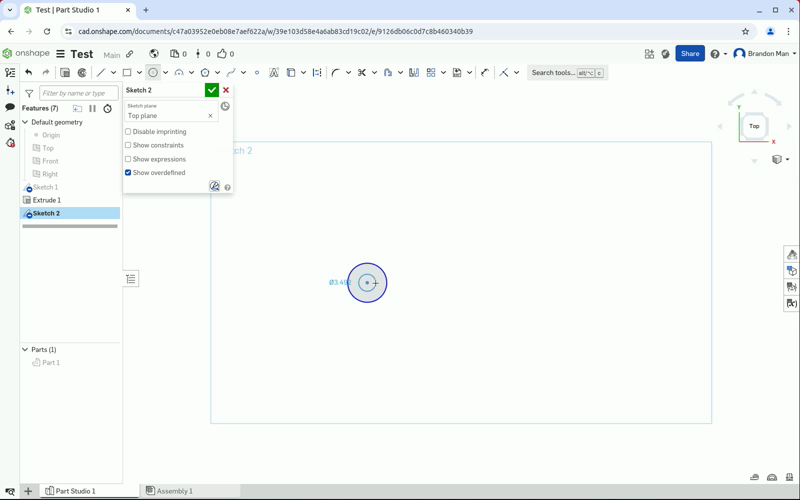
click(375, 282)
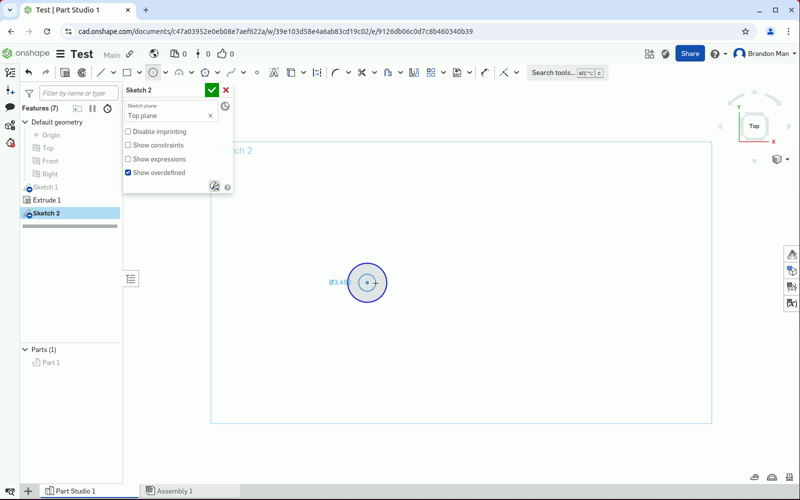
key(esc)
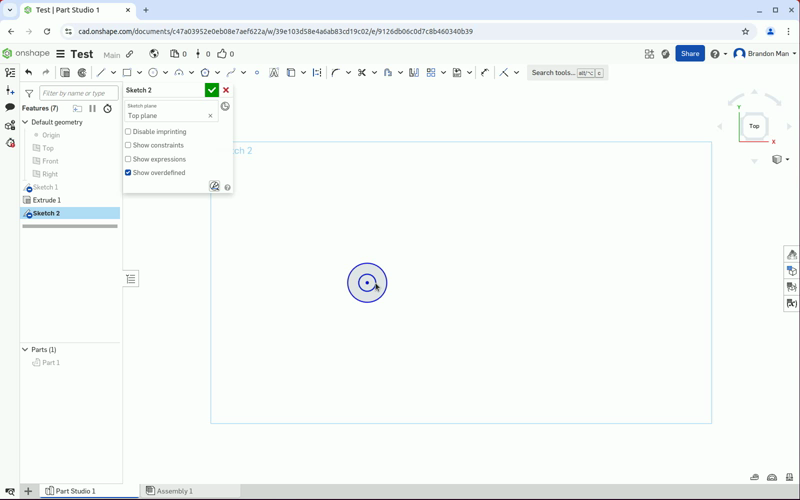
mouse_move(362, 266)
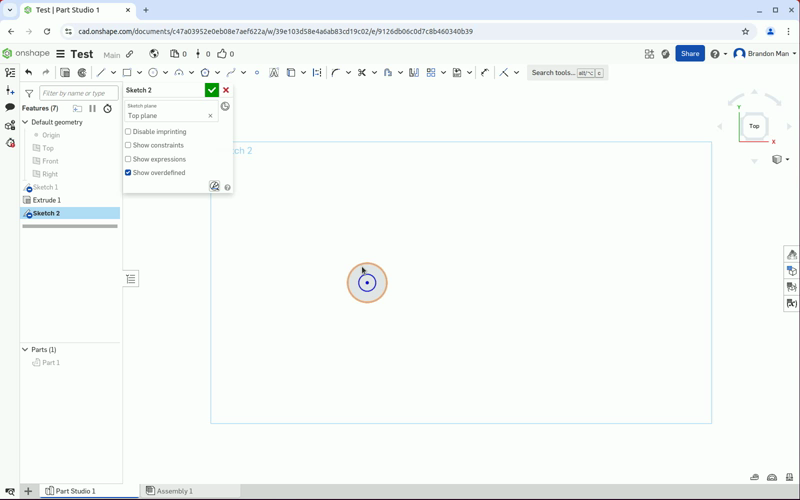
scroll(6)
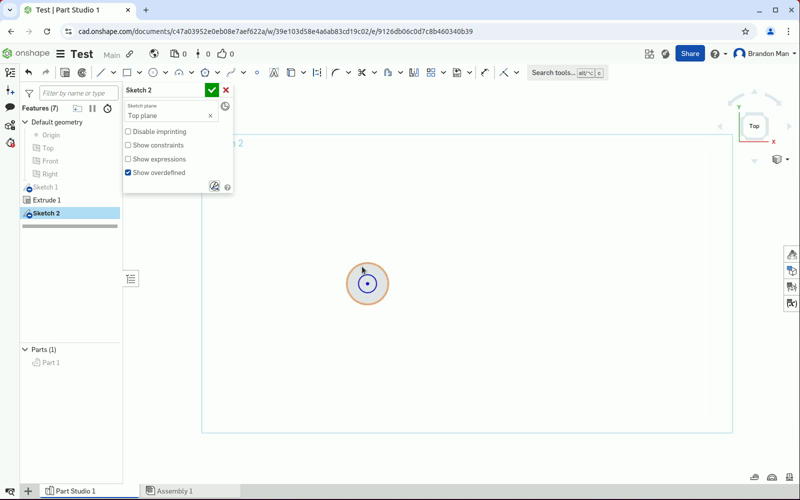
scroll(6)
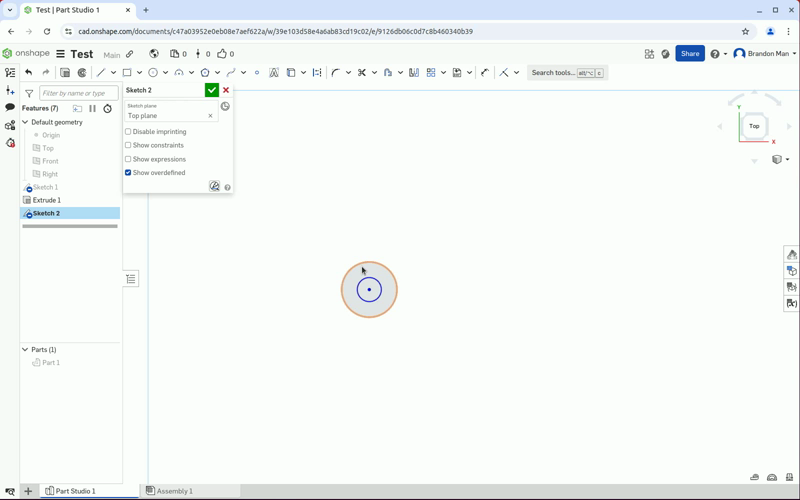
scroll(6)
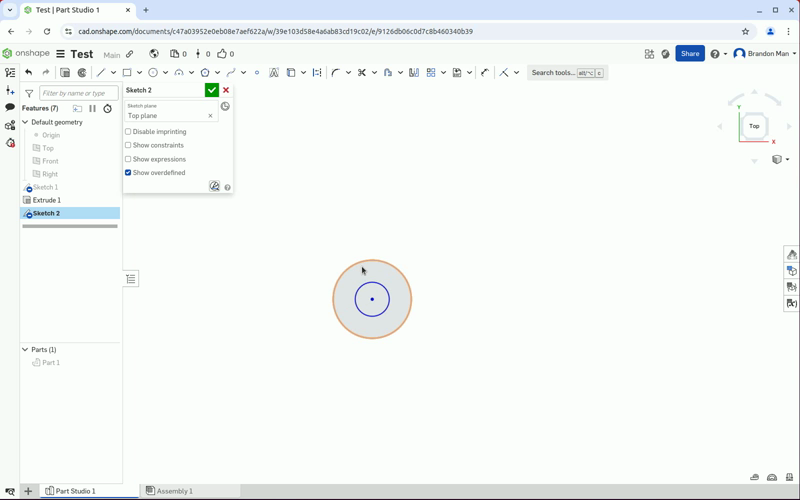
scroll(6)
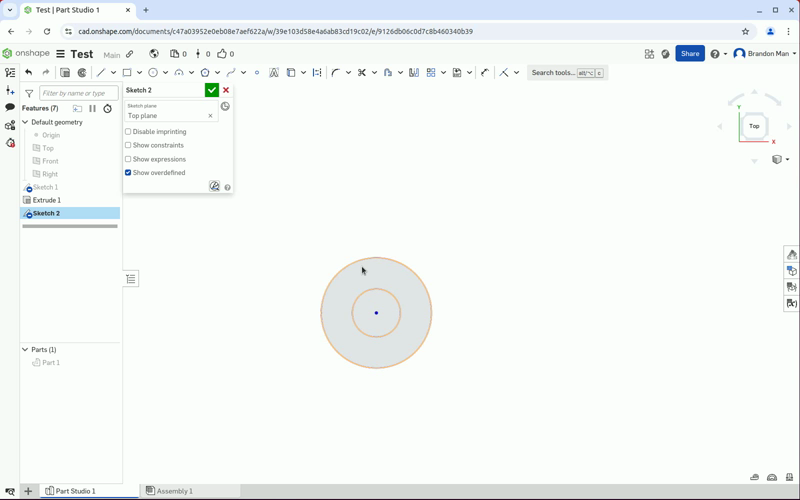
scroll(6)
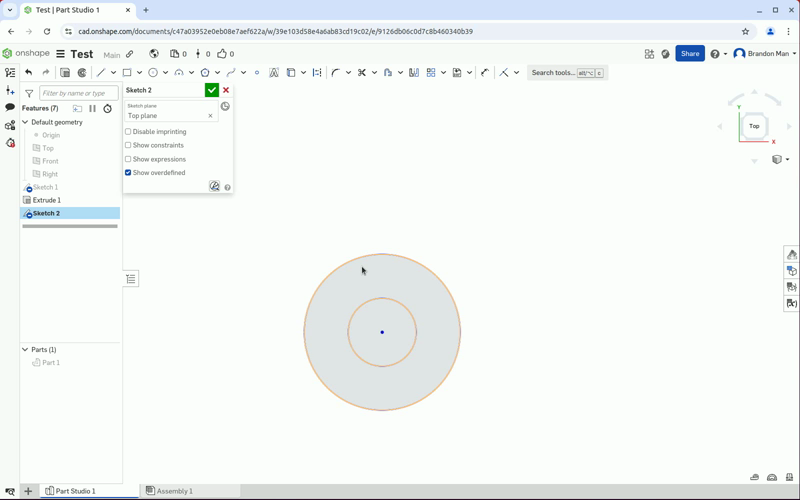
scroll(6)
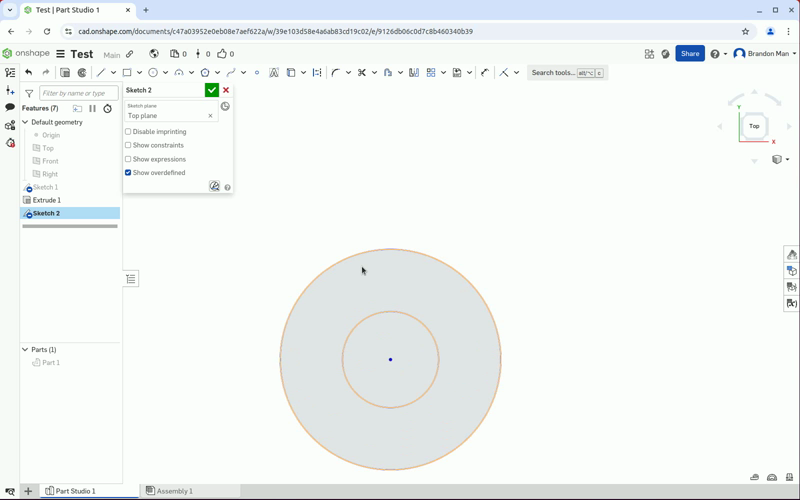
scroll(6)
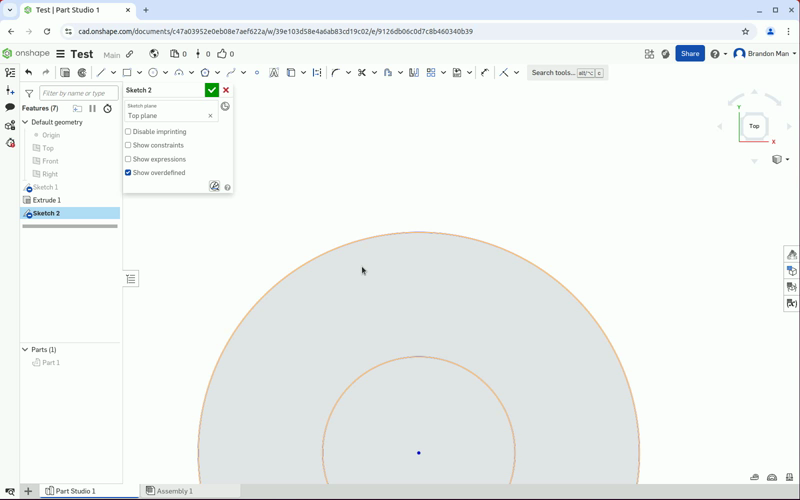
click(362, 266)
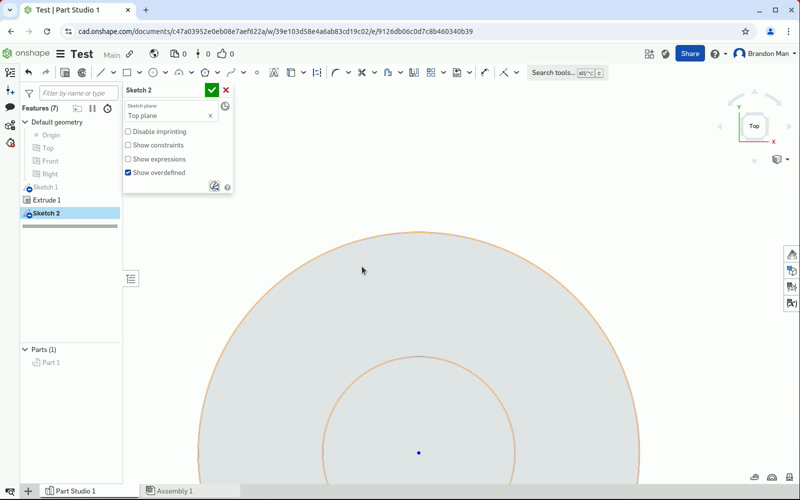
scroll(-6)
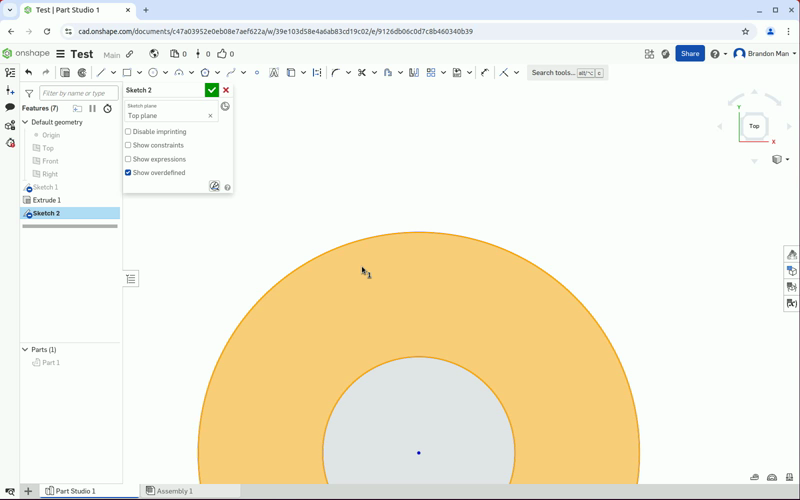
scroll(-6)
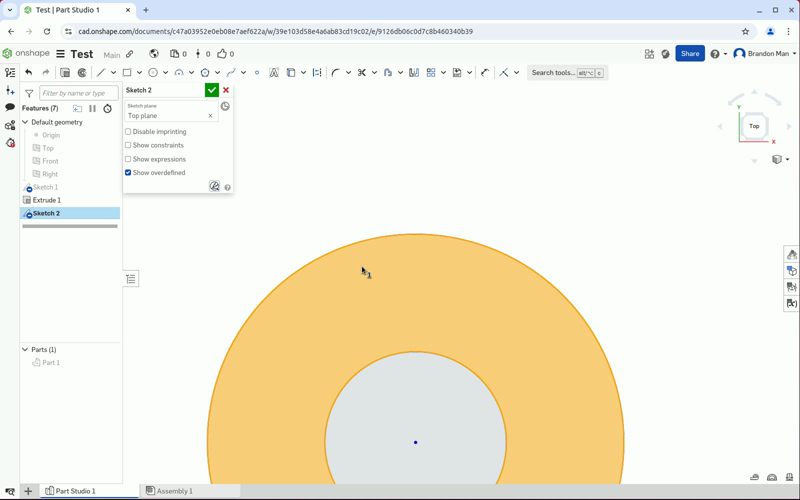
scroll(-6)
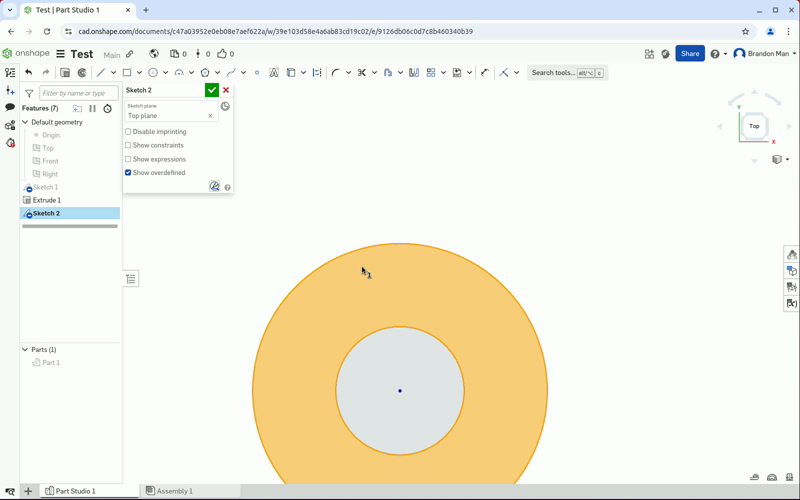
scroll(-6)
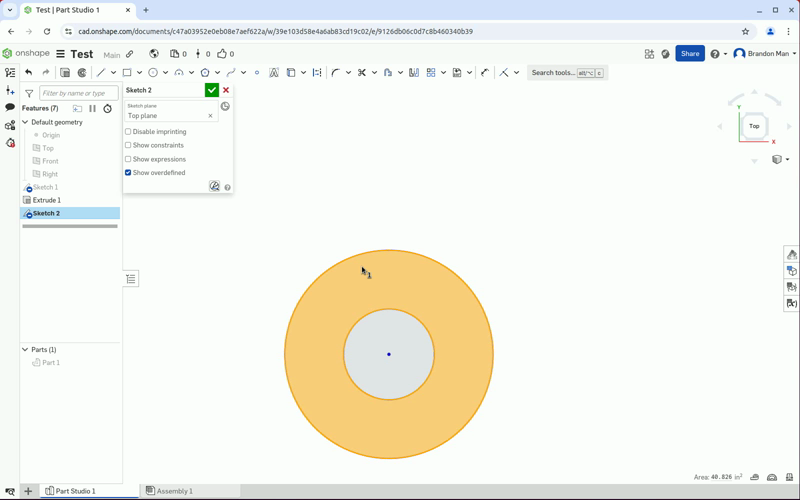
scroll(-6)
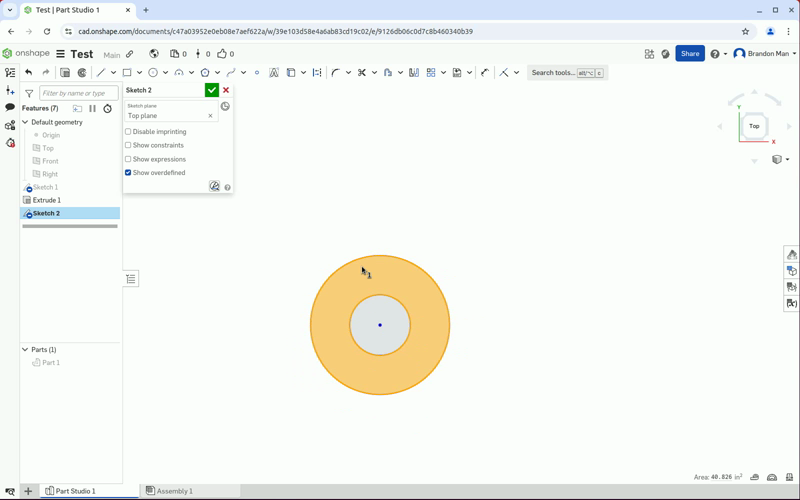
scroll(-6)
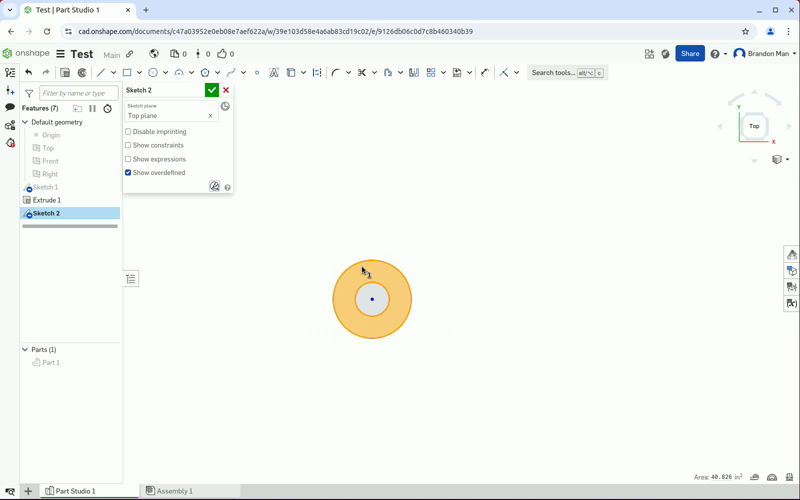
scroll(-6)
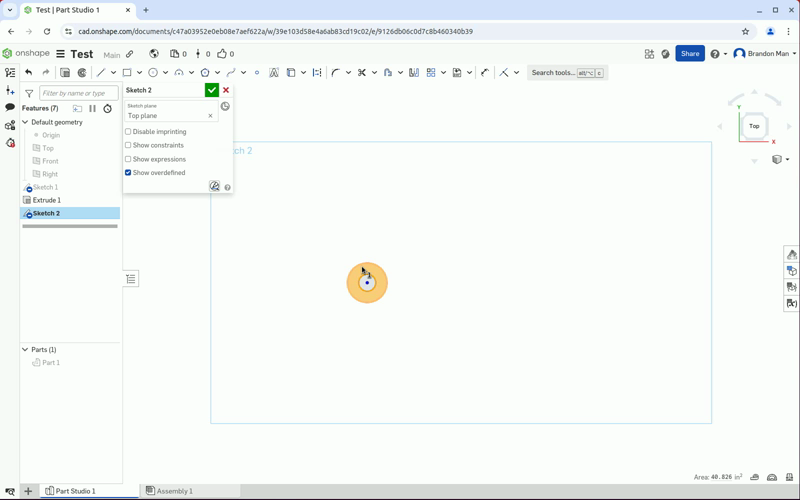
mouse_move(73, 352)
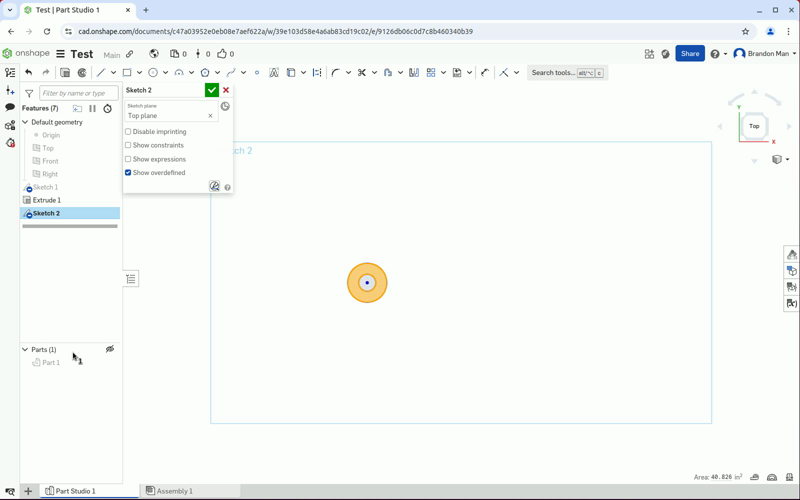
key(shift+y)
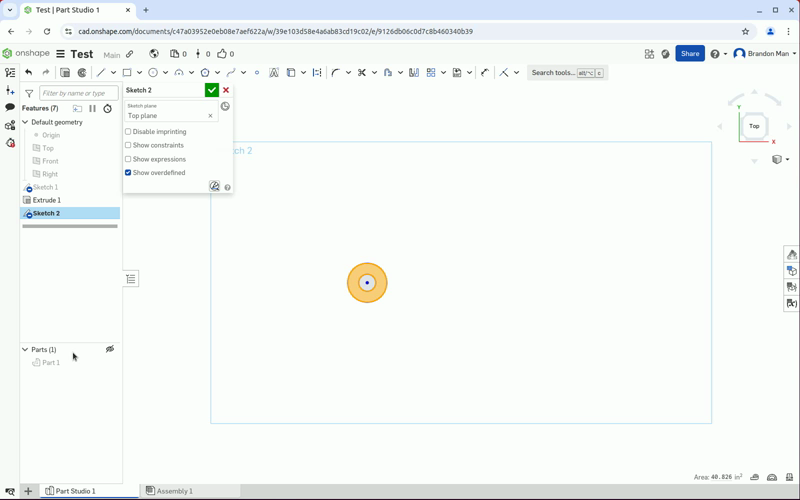
key(shift+e)
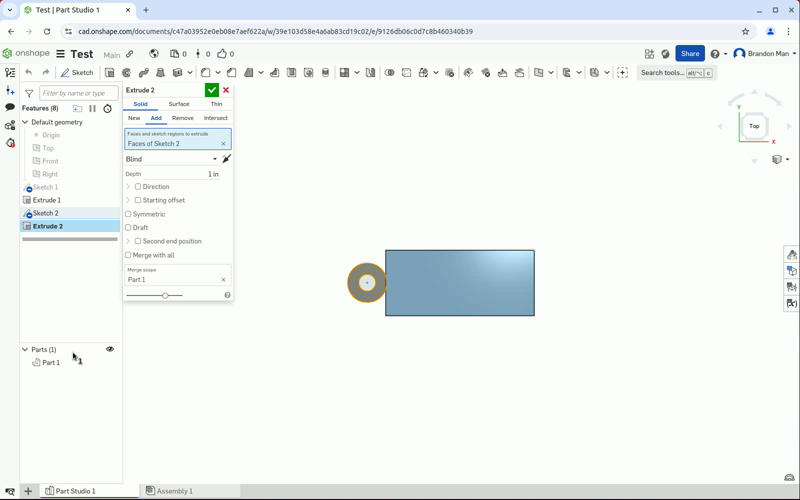
mouse_move(143, 106)
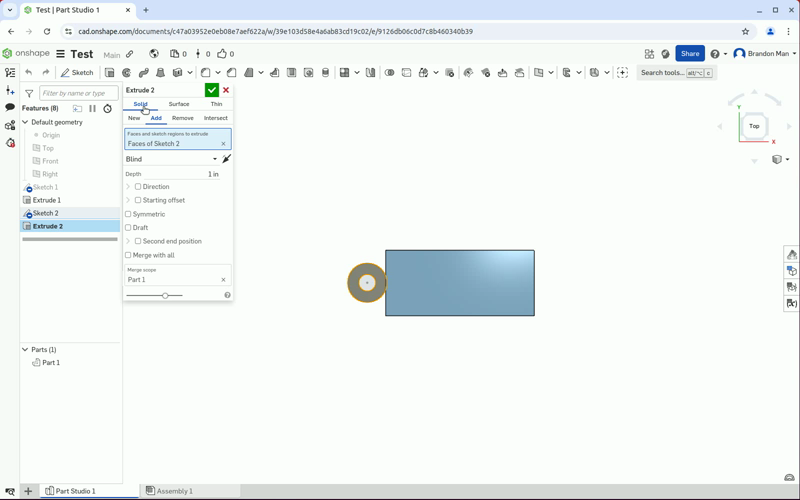
click(143, 106)
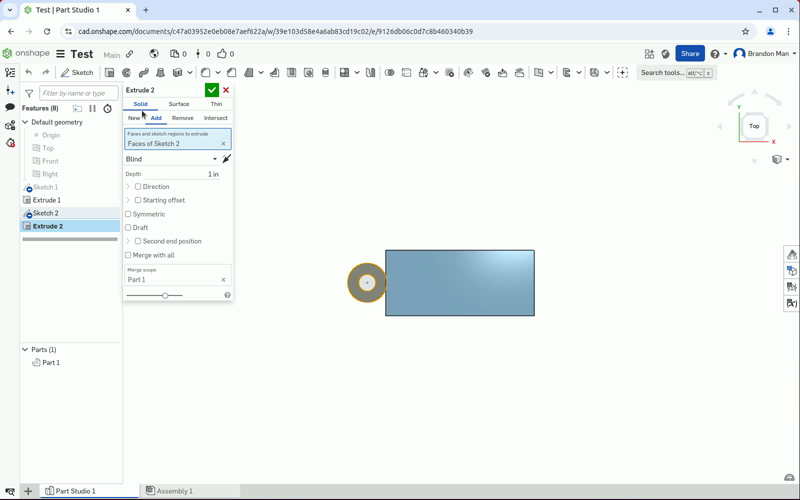
mouse_move(137, 120)
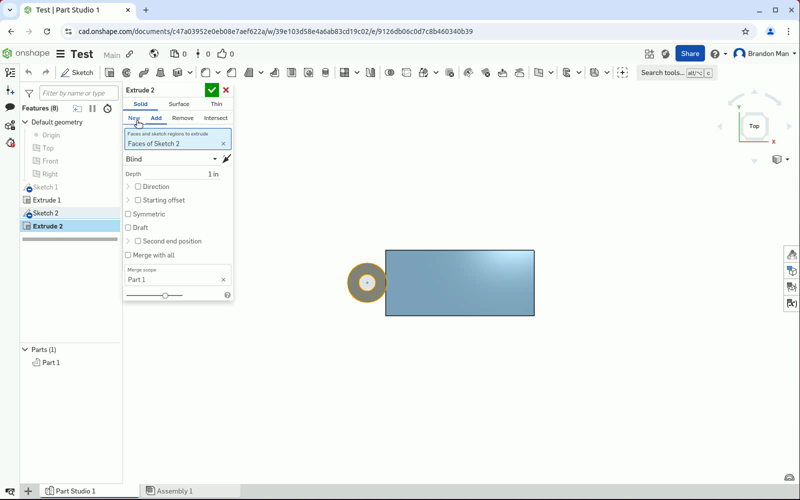
click(137, 120)
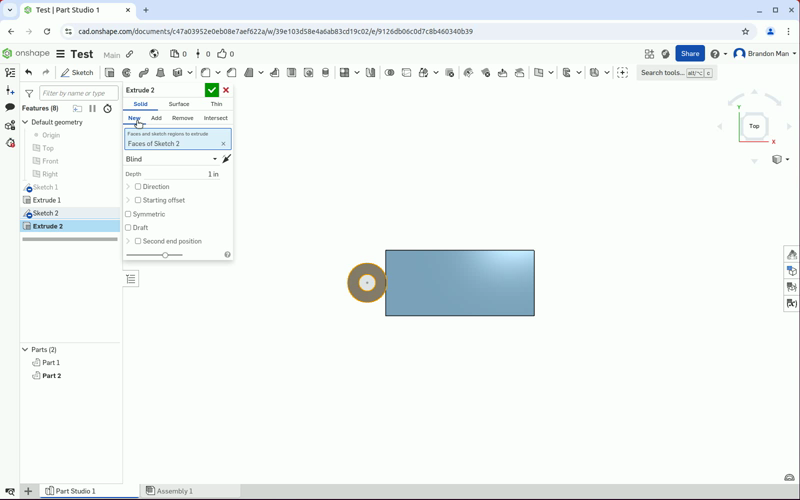
key(tab, 4)
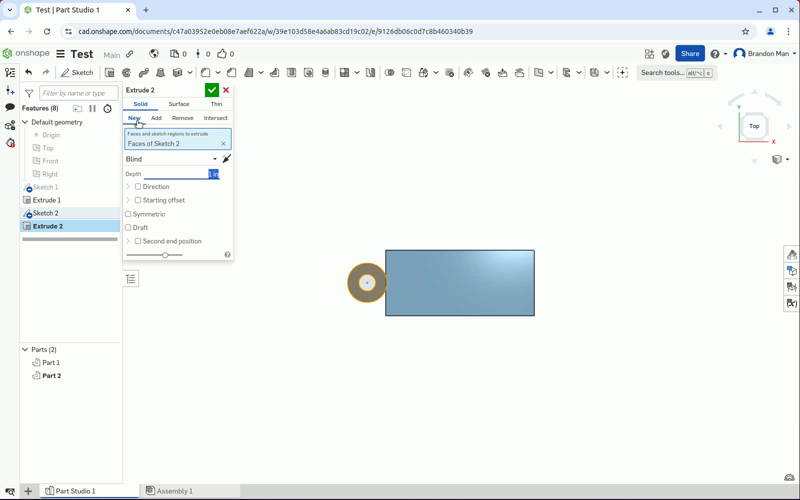
text(2.166)
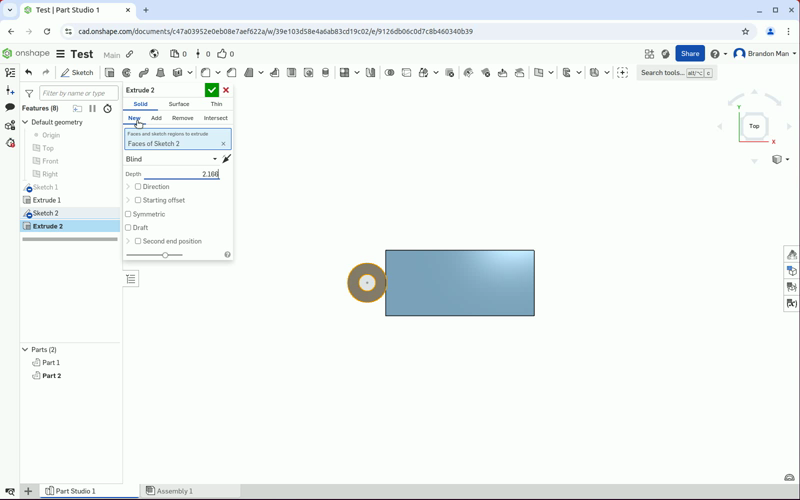
key(enter)
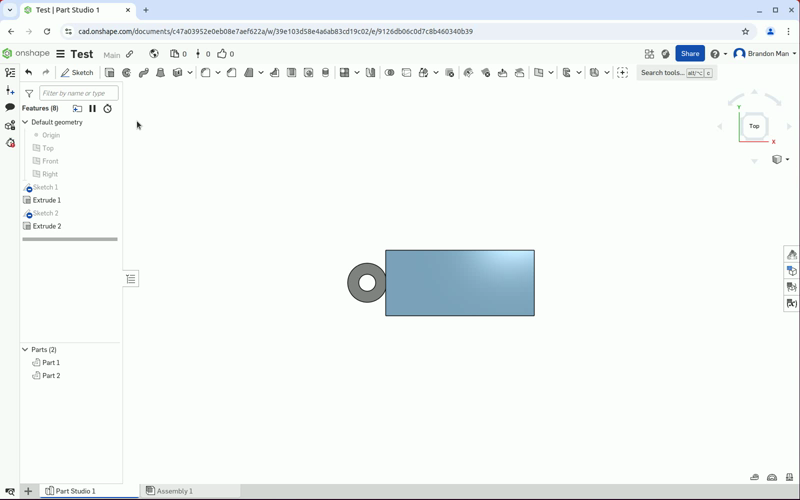
key(shift+h)
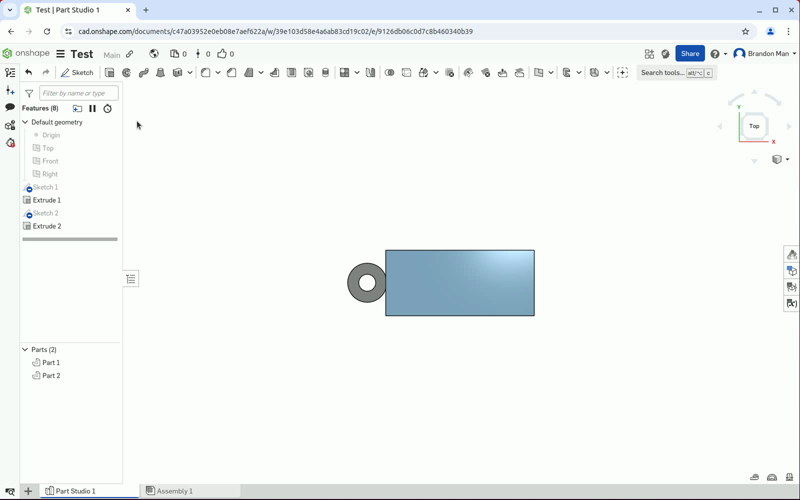
key(shift+h)
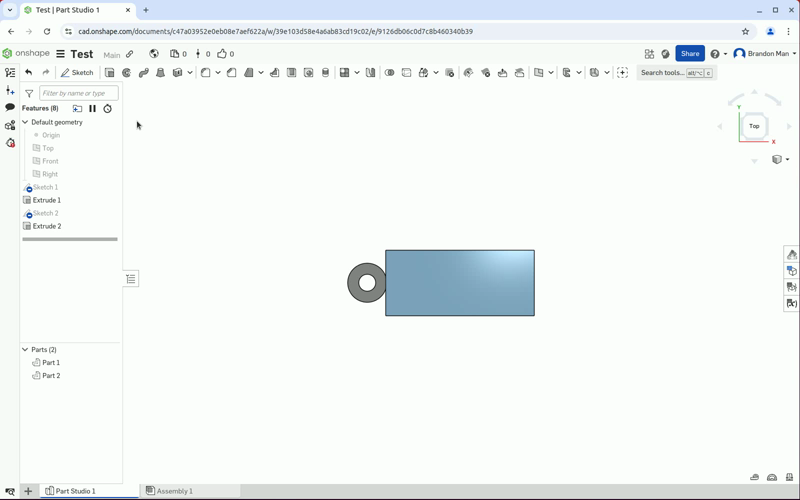
mouse_move(73, 189)
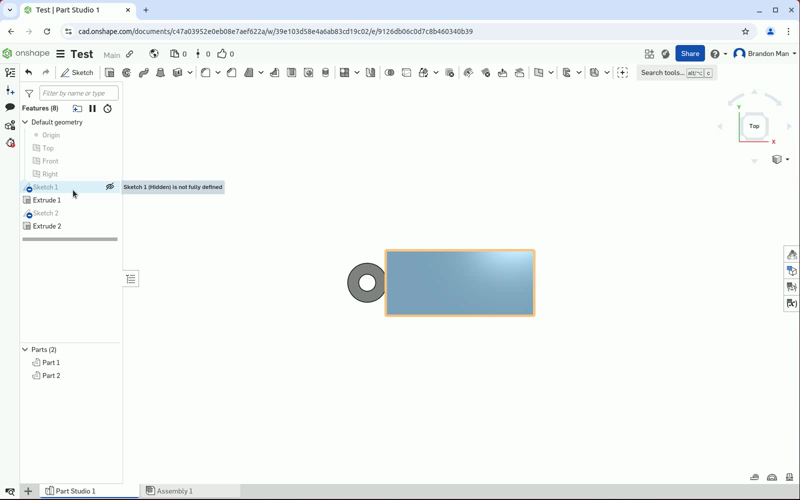
click(73, 189)
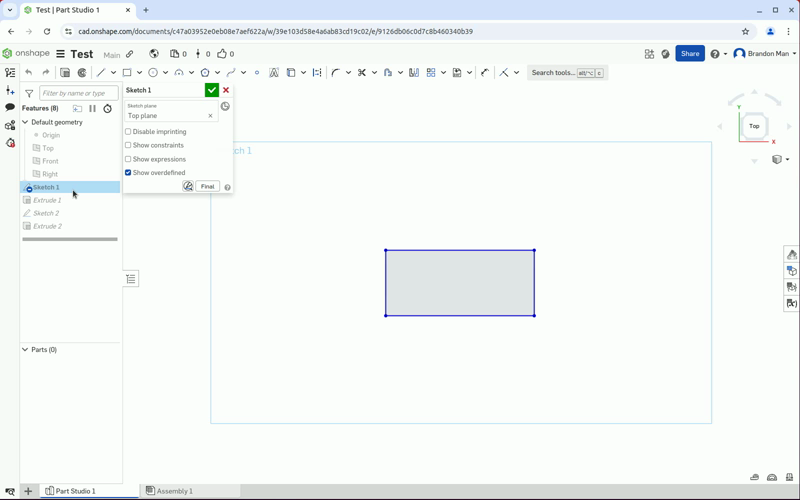
mouse_move(229, 92)
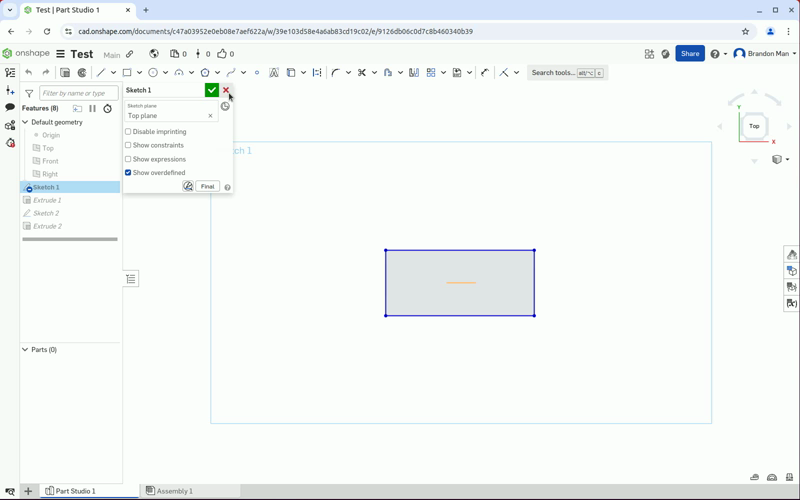
click(229, 92)
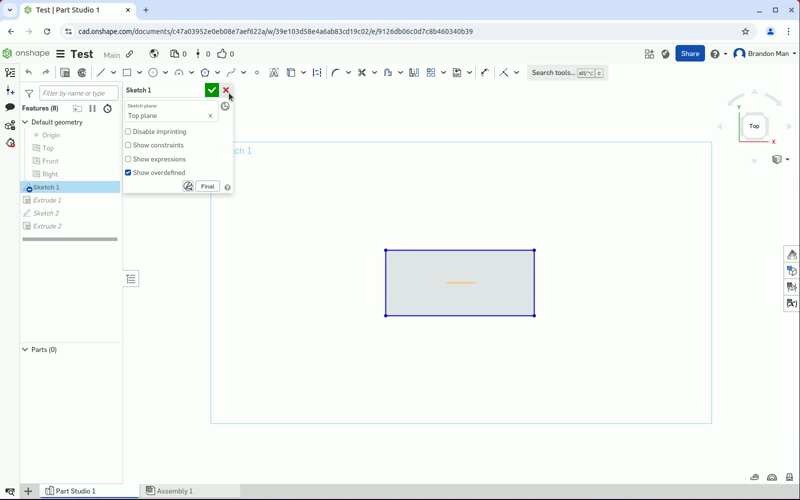
key(shift+s)
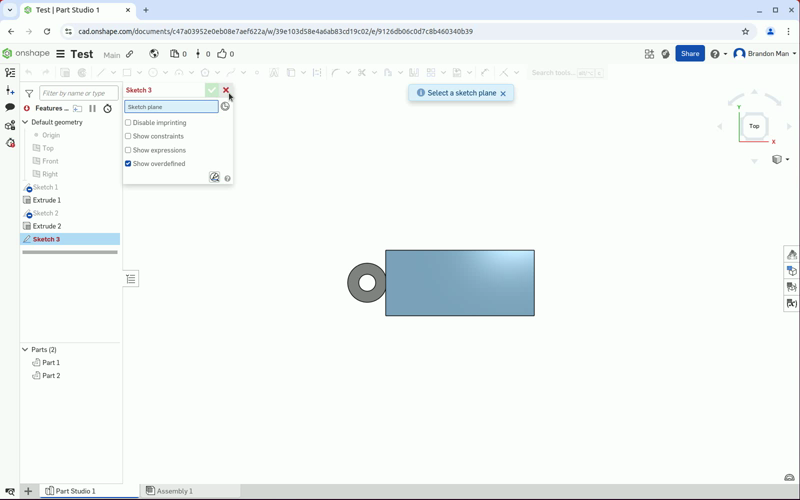
mouse_move(73, 150)
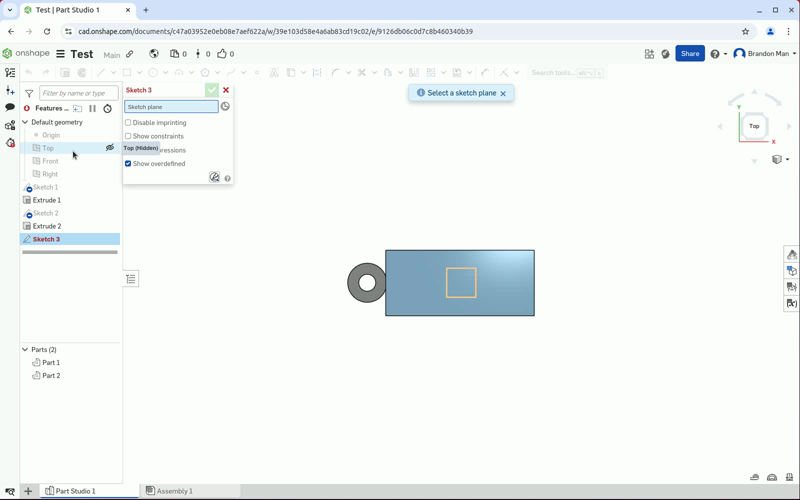
click(73, 150)
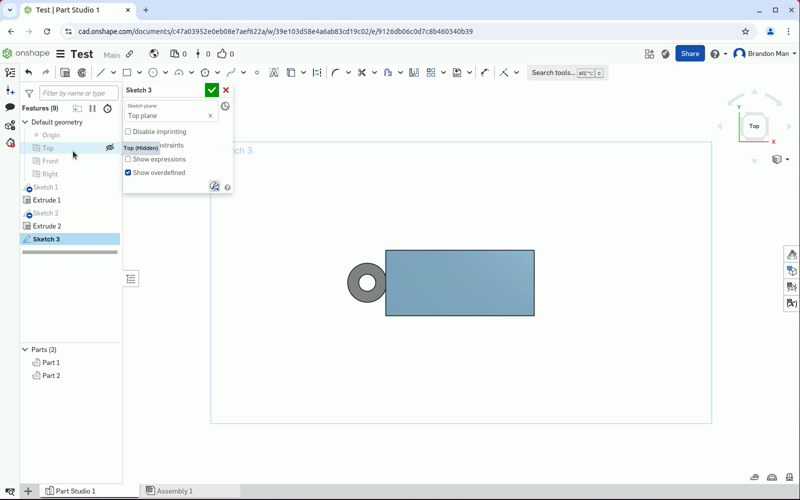
mouse_move(73, 352)
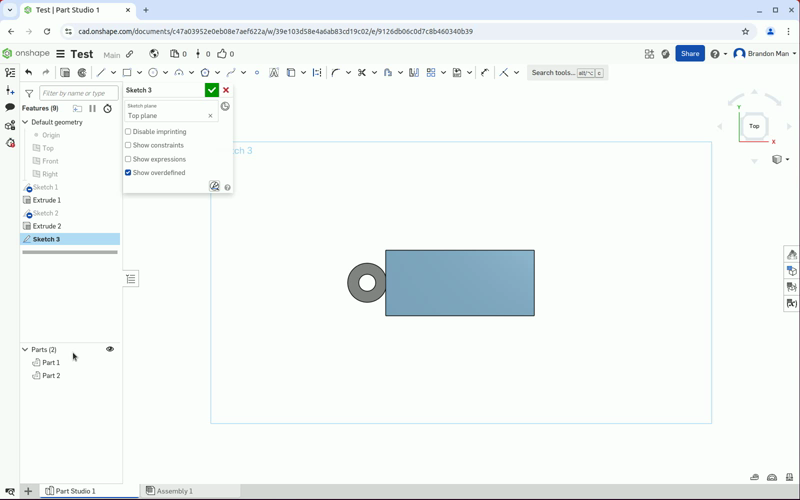
key(y)
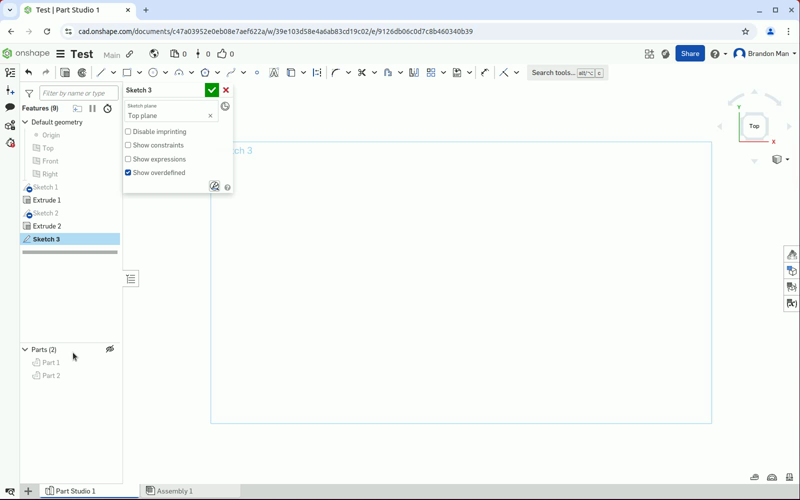
key(c)
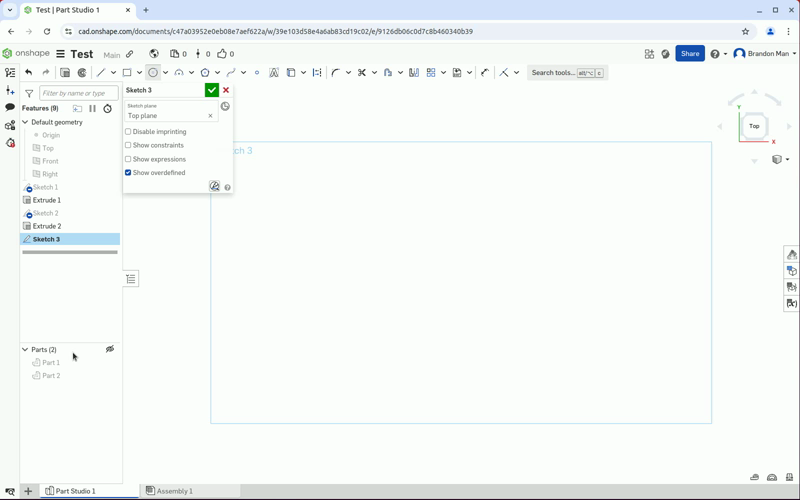
key_down(shift)
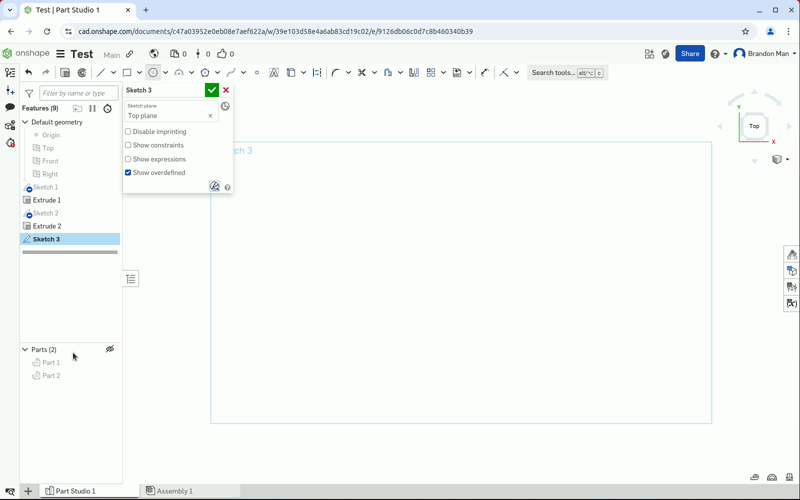
mouse_move(555, 282)
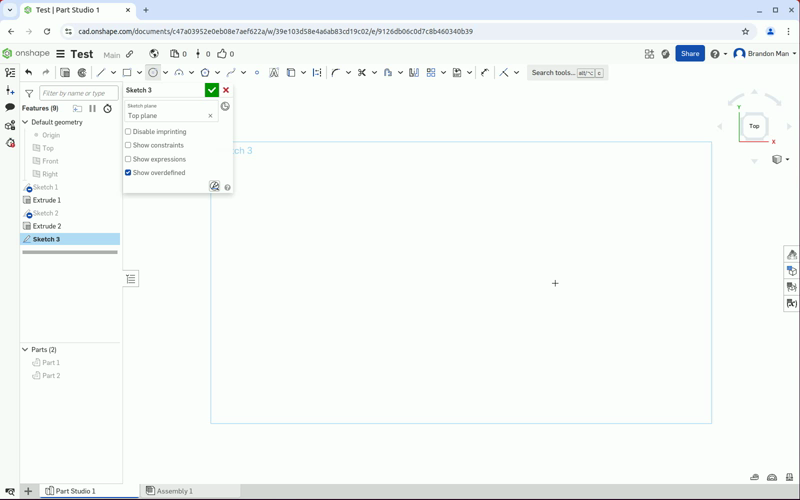
click(555, 282)
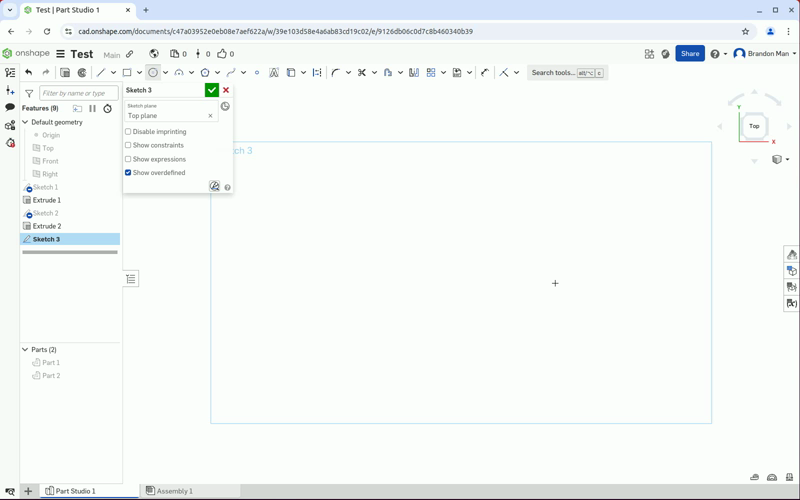
key_up(shift)
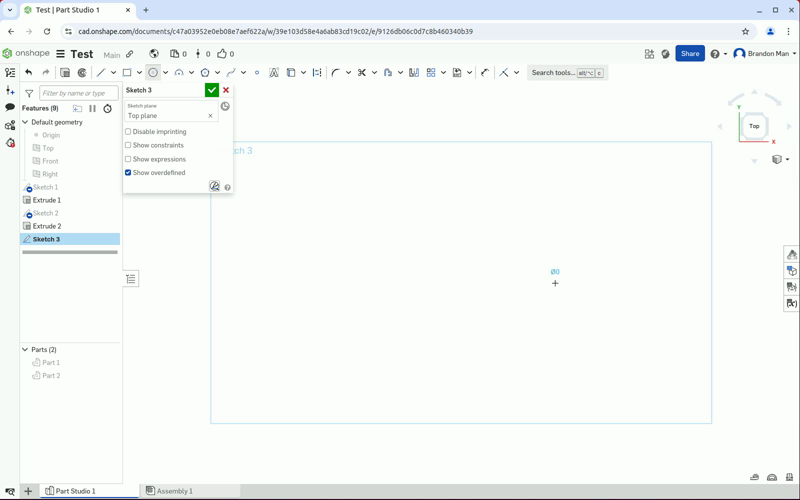
mouse_move(574, 282)
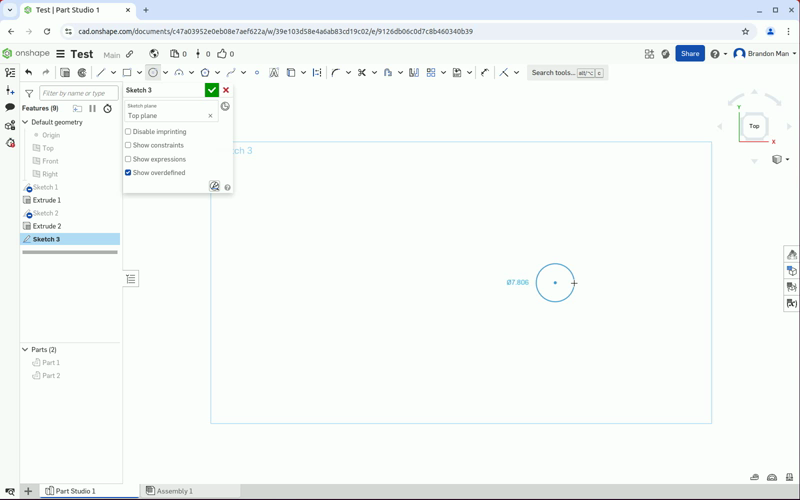
click(574, 282)
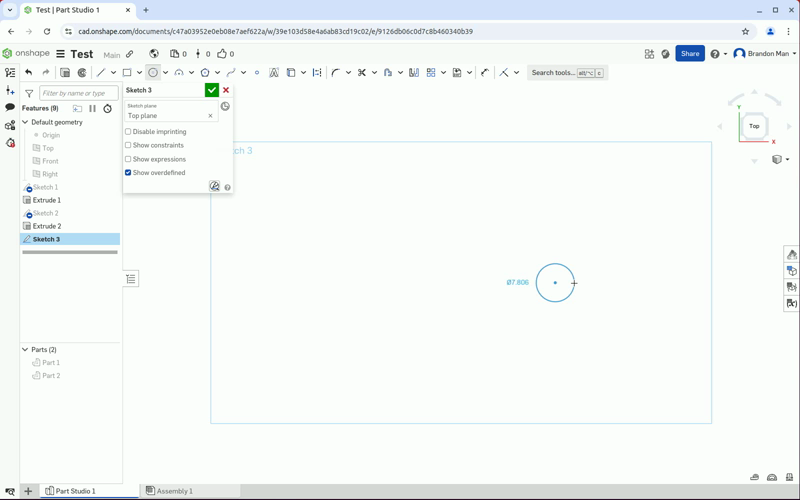
key(esc)
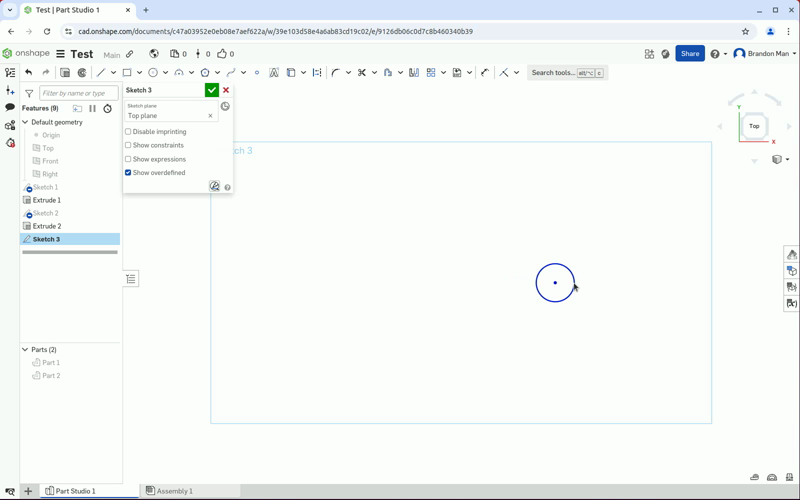
key(c)
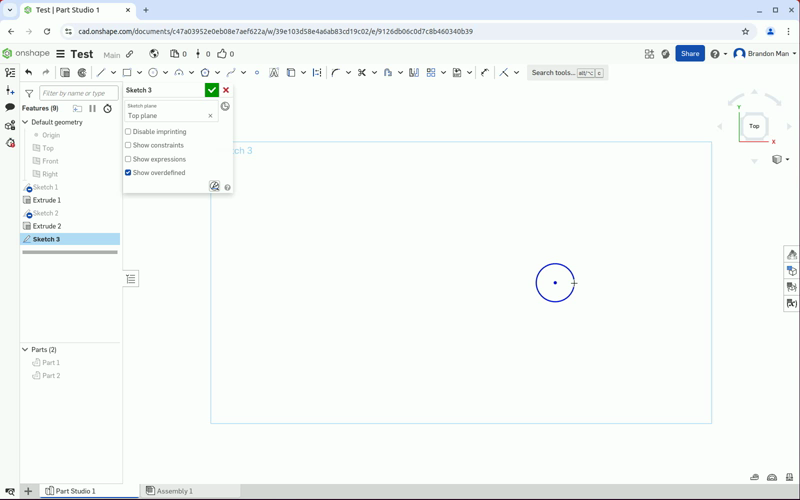
key_down(shift)
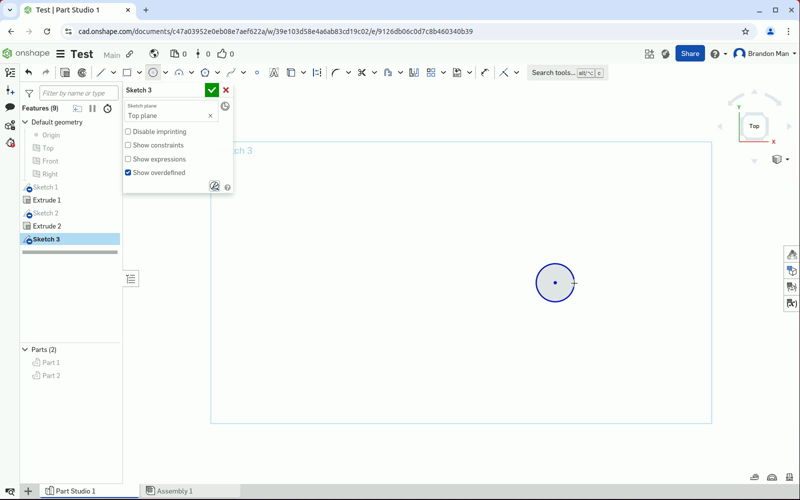
mouse_move(555, 282)
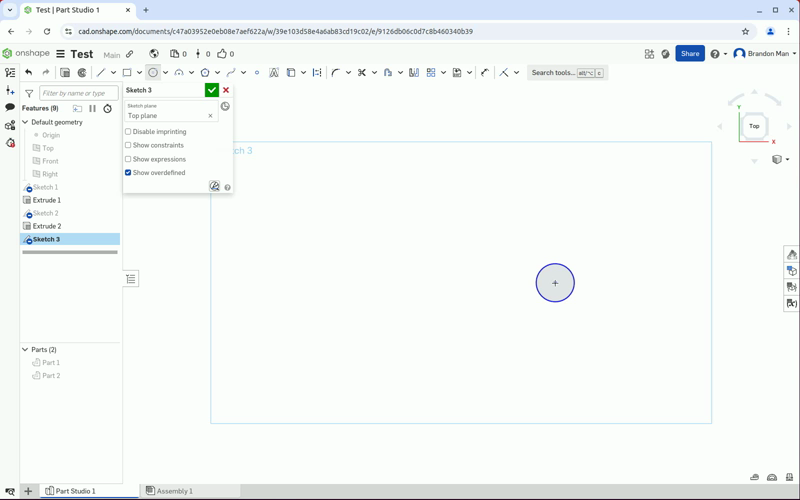
click(555, 282)
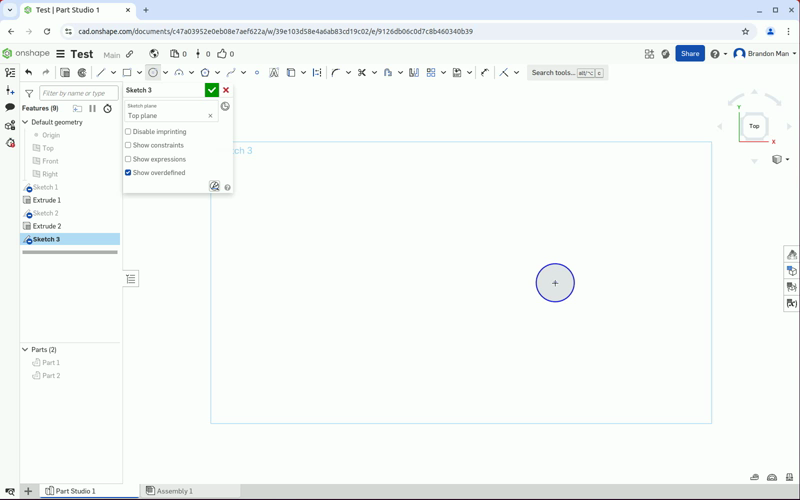
key_up(shift)
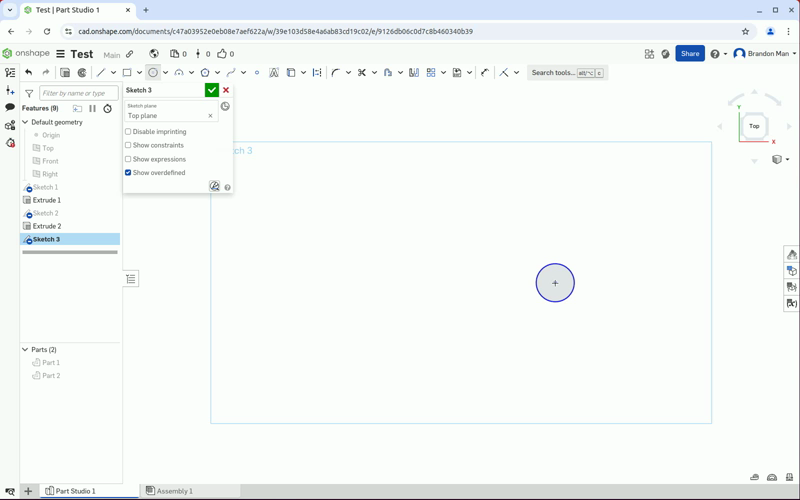
mouse_move(563, 282)
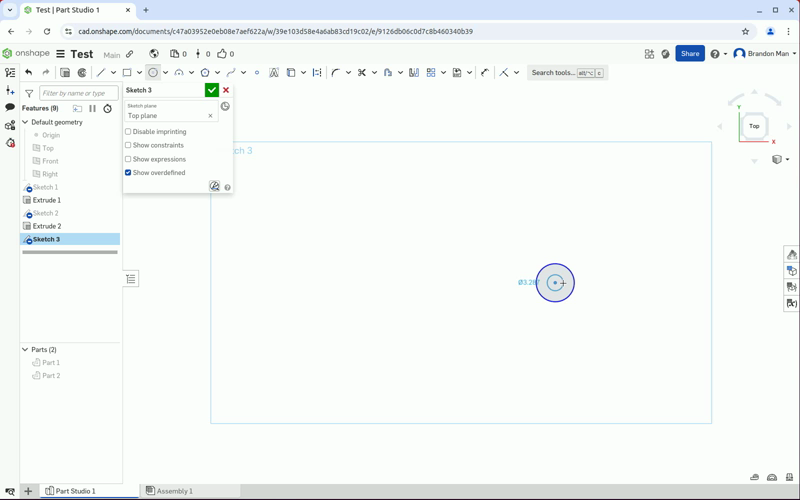
click(563, 282)
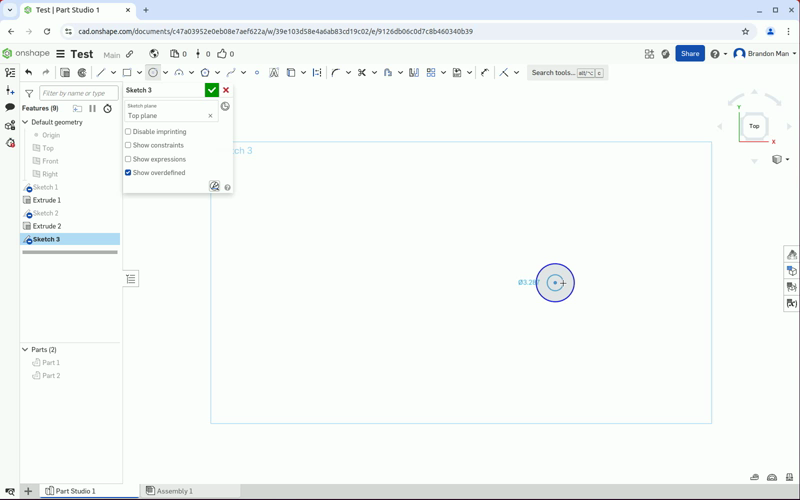
key(esc)
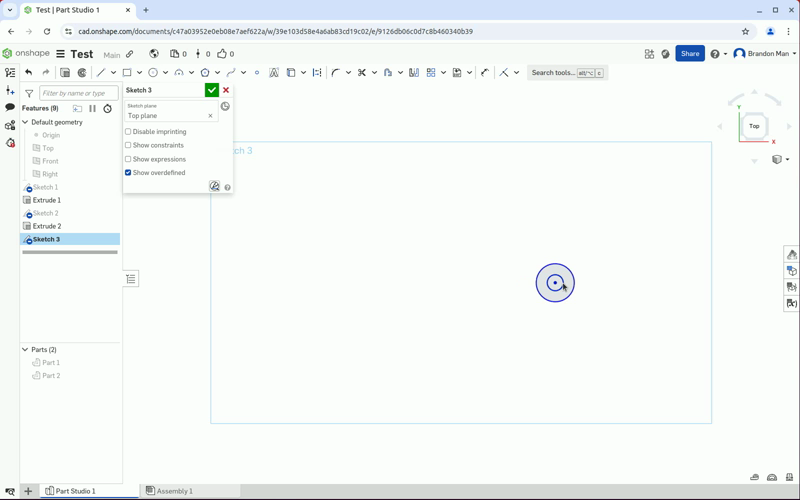
mouse_move(568, 282)
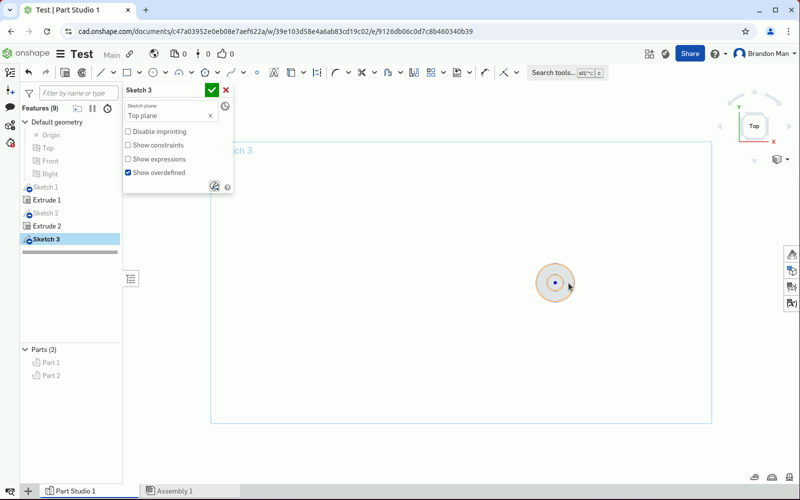
scroll(6)
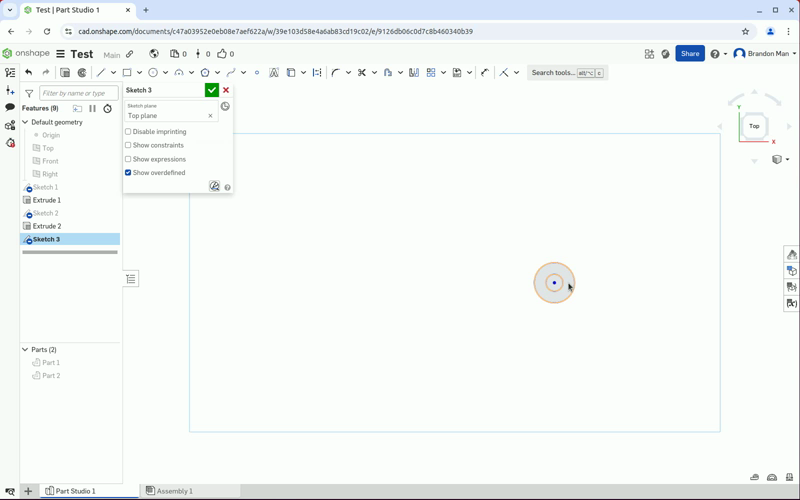
scroll(6)
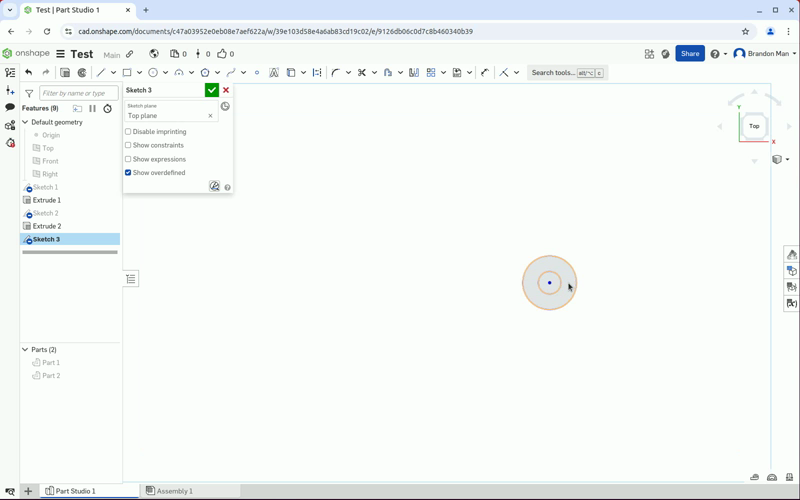
scroll(6)
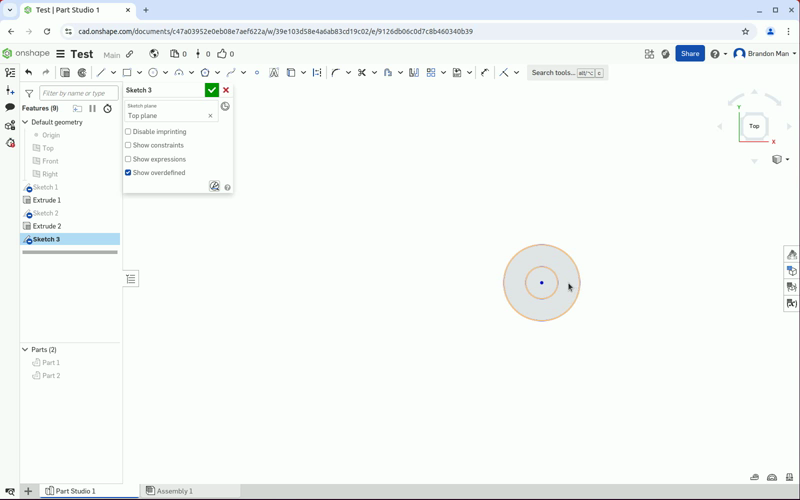
scroll(6)
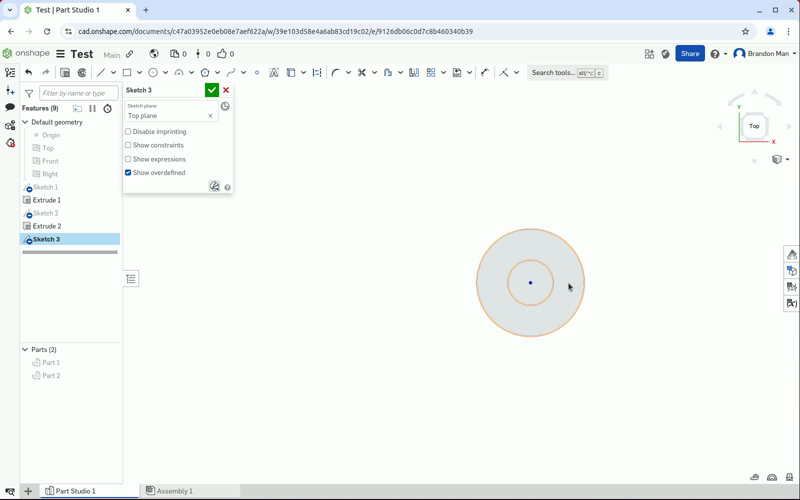
scroll(6)
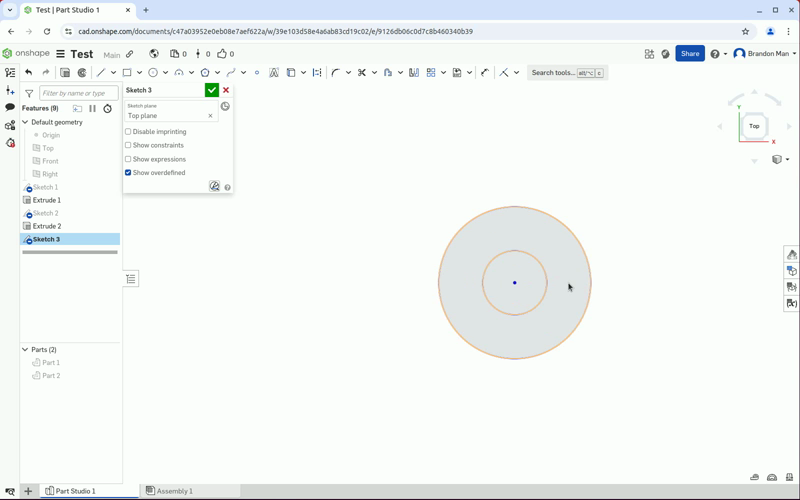
scroll(6)
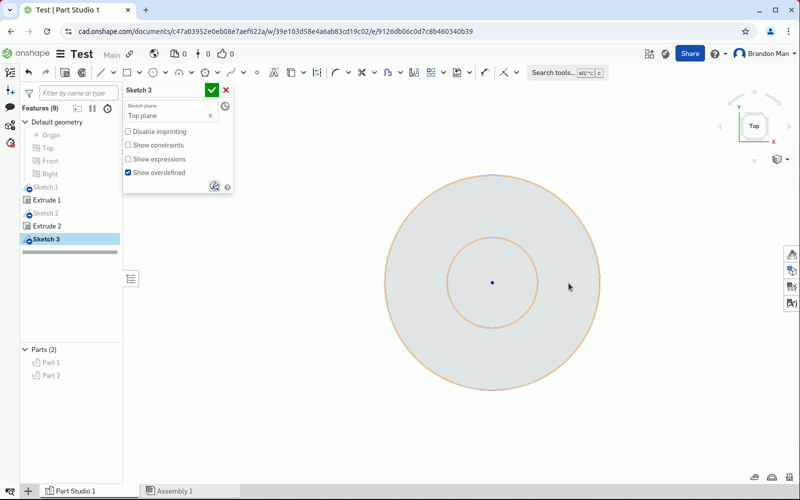
scroll(6)
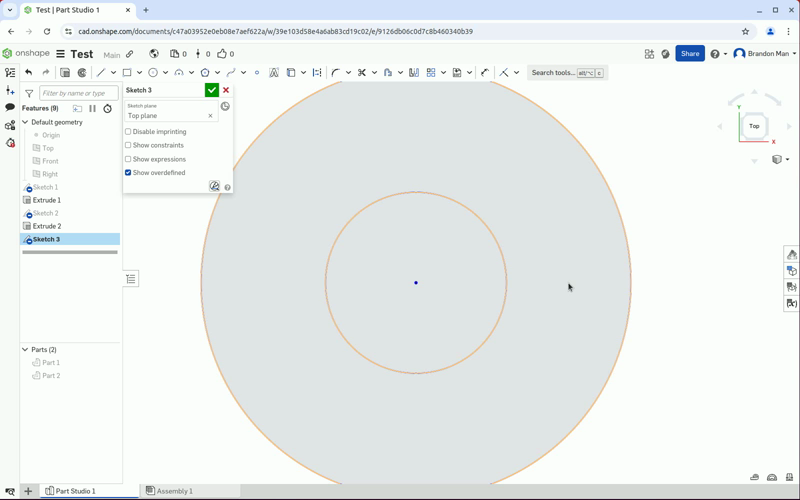
click(568, 282)
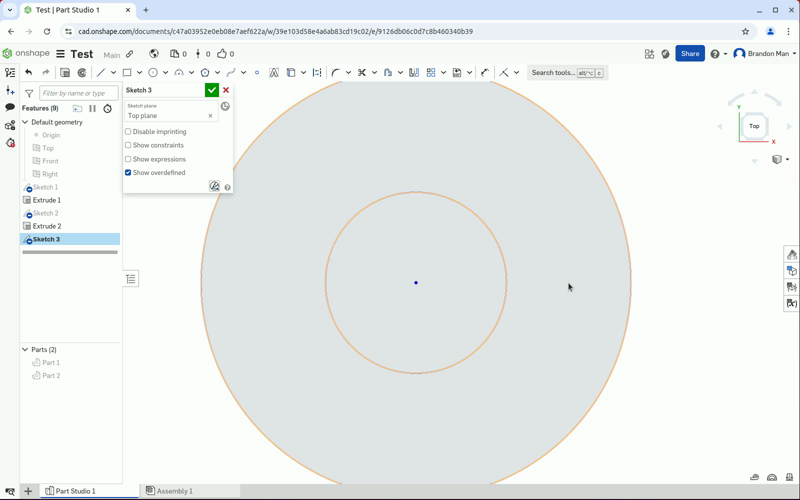
scroll(-6)
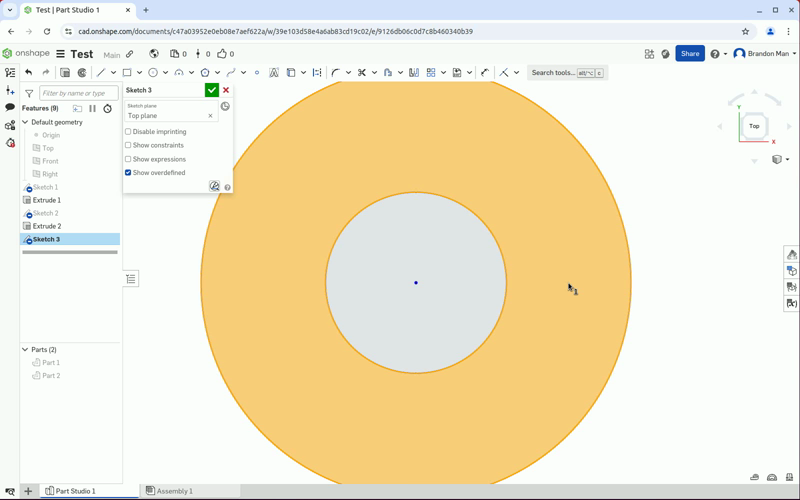
scroll(-6)
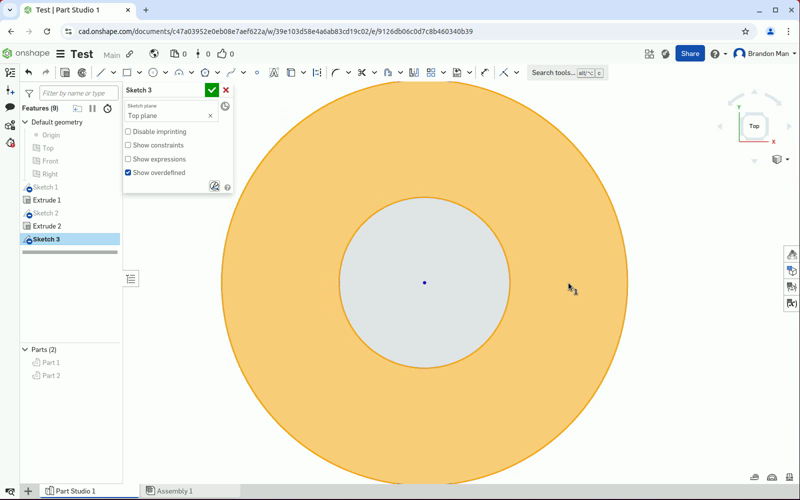
scroll(-6)
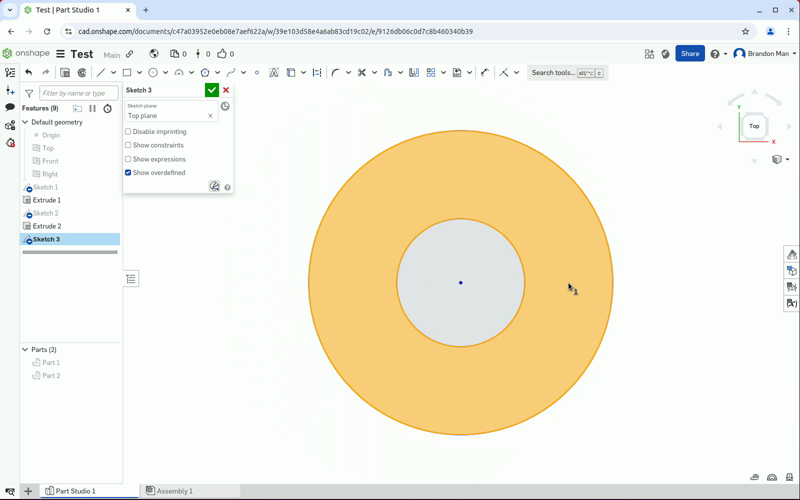
scroll(-6)
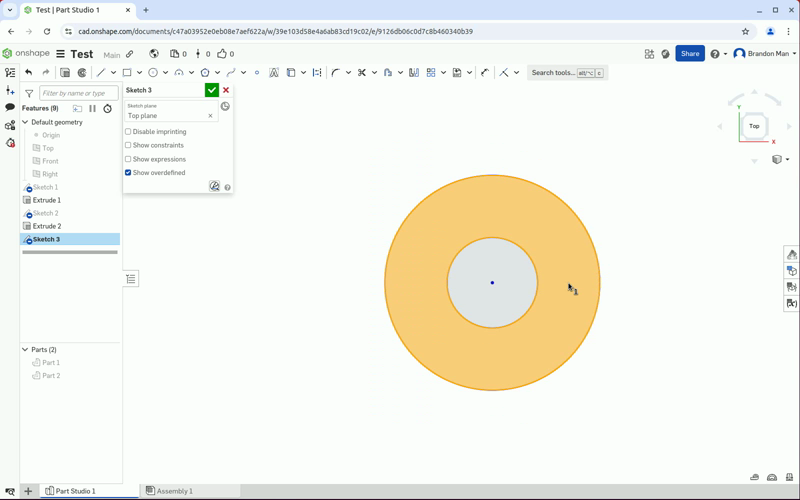
scroll(-6)
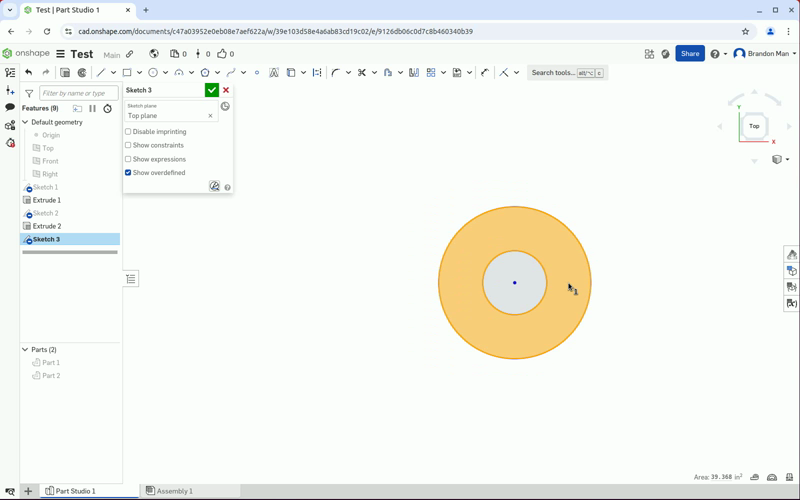
scroll(-6)
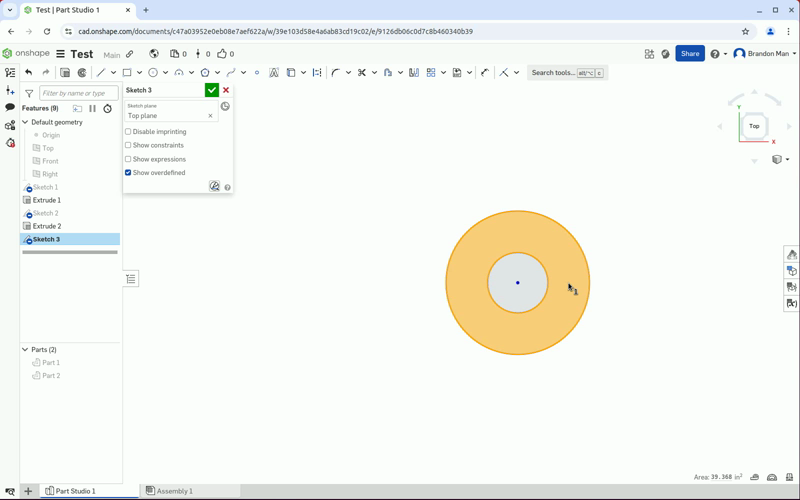
scroll(-6)
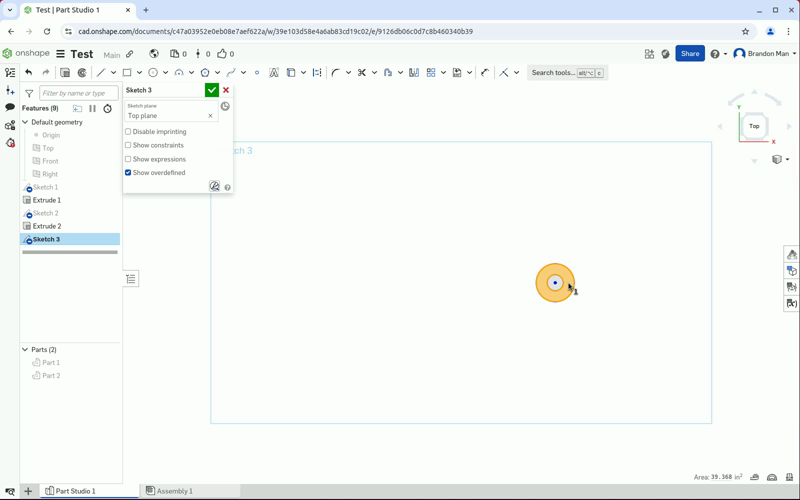
mouse_move(73, 352)
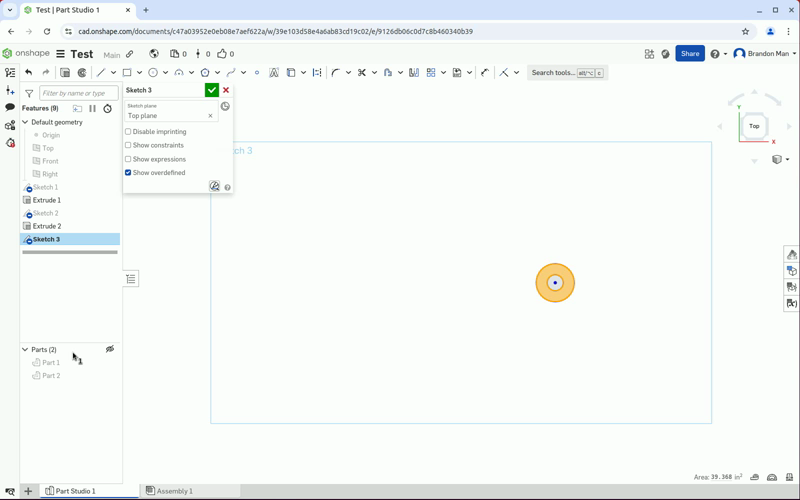
key(shift+y)
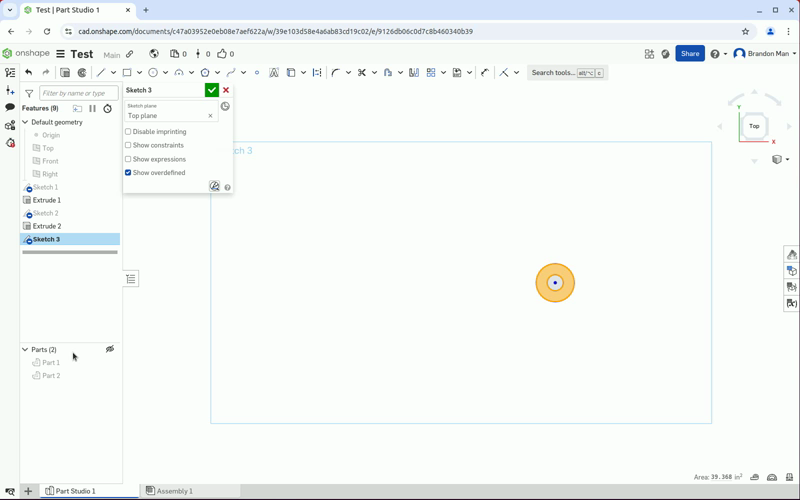
key(shift+e)
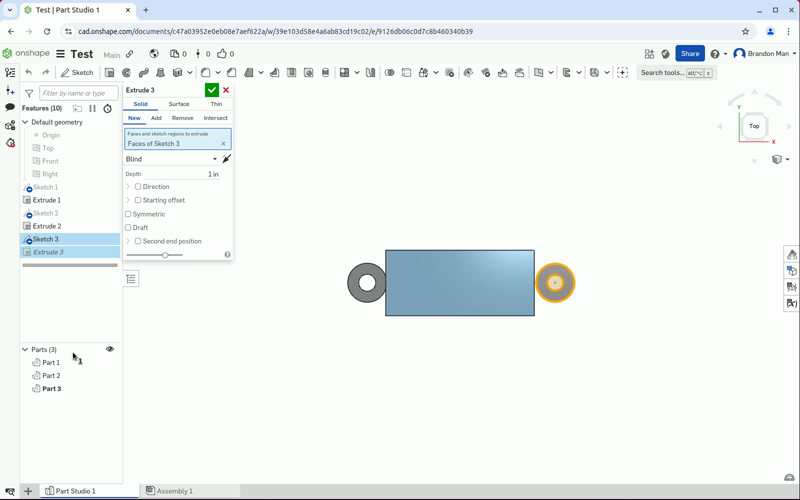
mouse_move(143, 106)
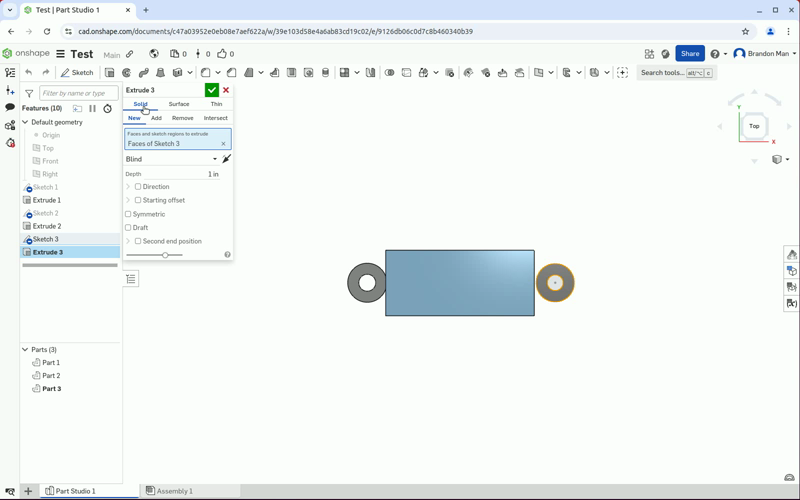
click(143, 106)
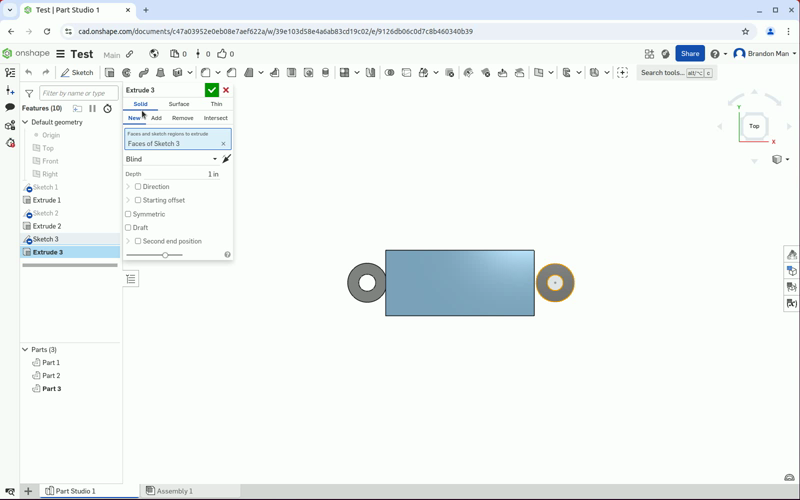
mouse_move(137, 120)
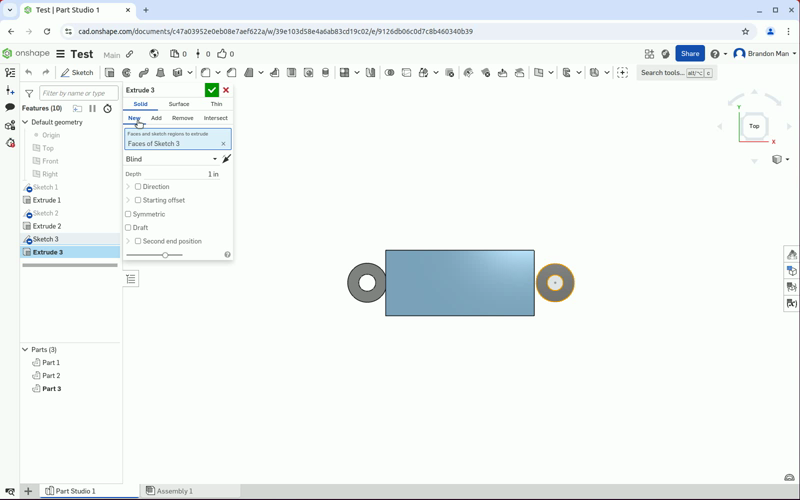
click(137, 120)
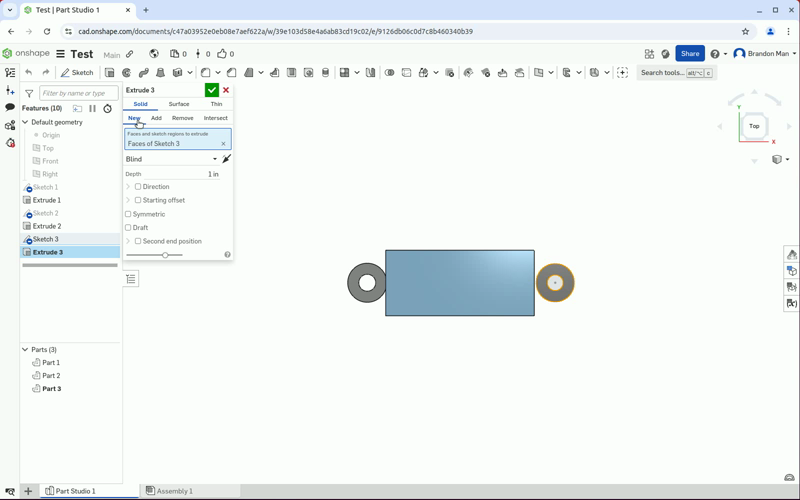
key(tab, 4)
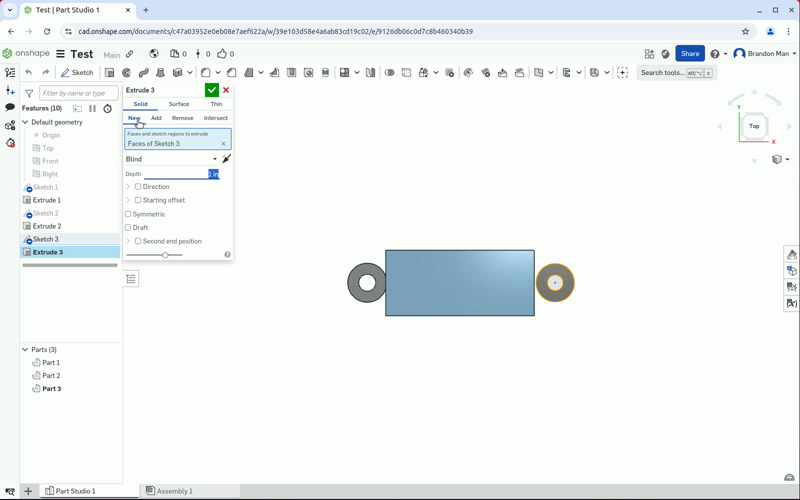
text(2.166)
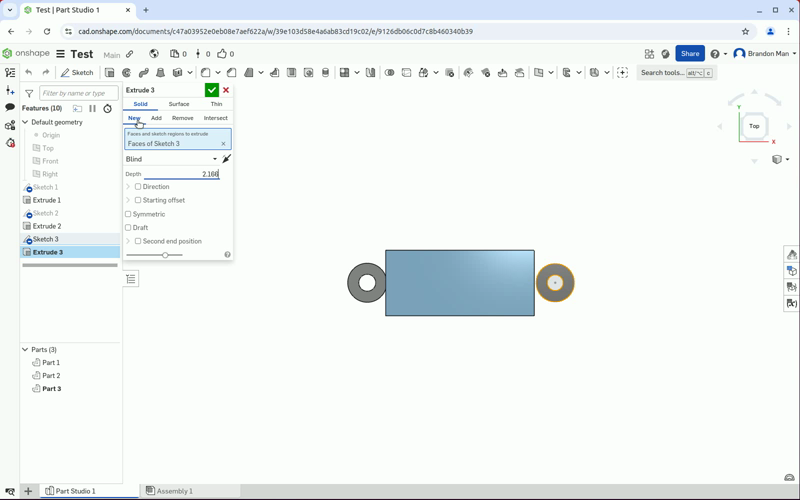
key(enter)
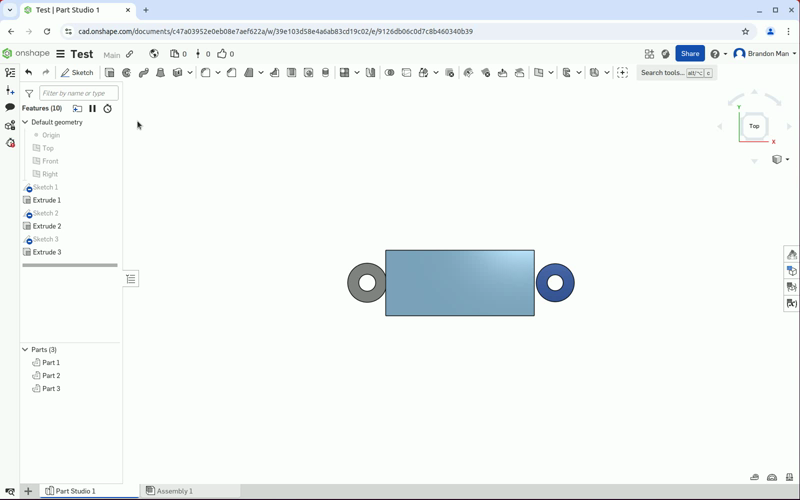
key(shift+h)
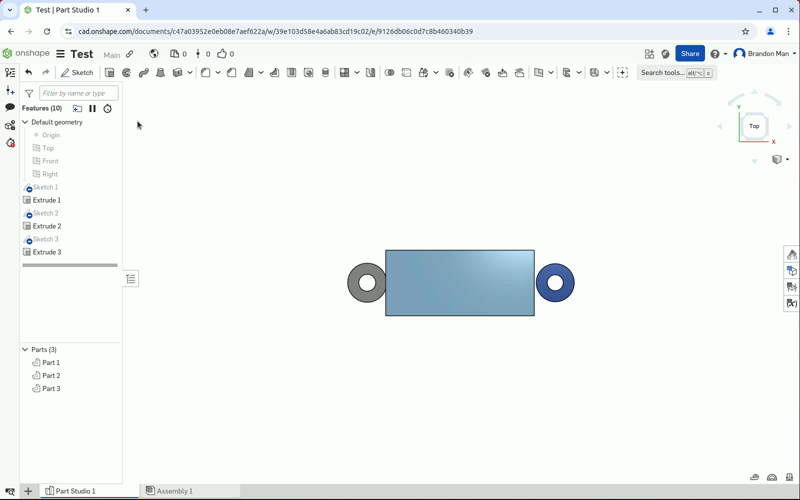
key(shift+h)
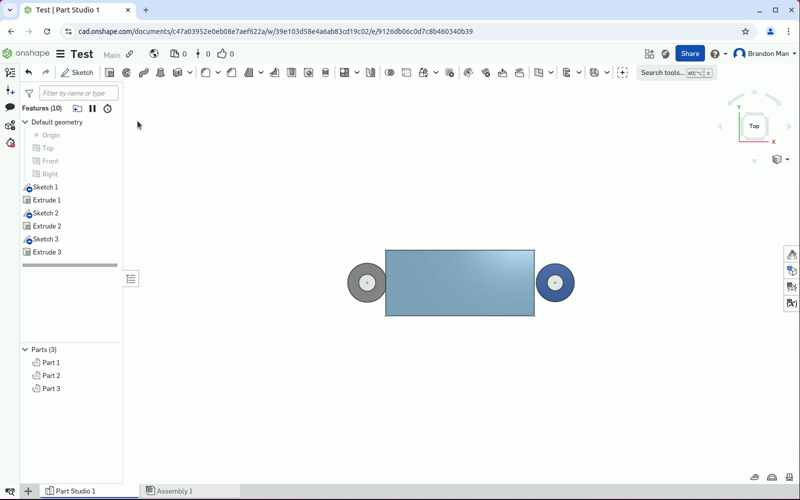
key(shift+7)
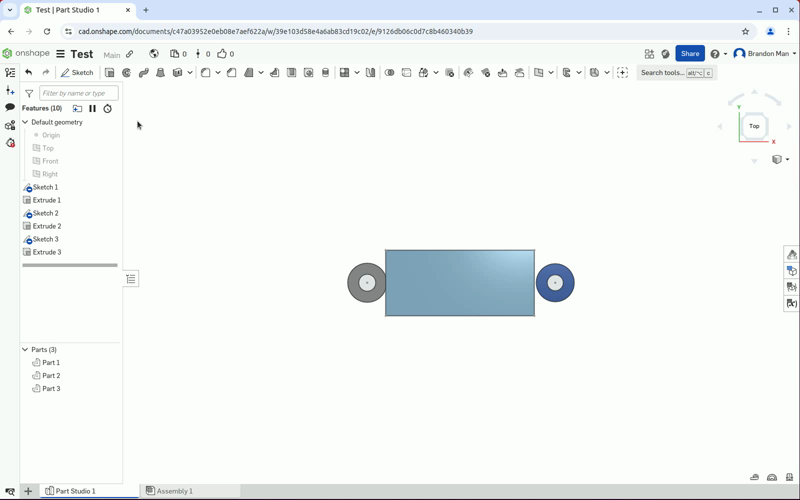
key(up, 3)
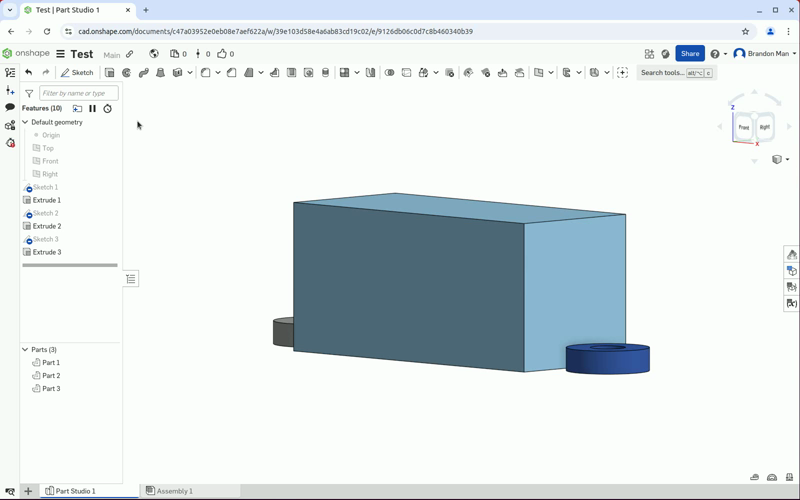
key(left, 3)
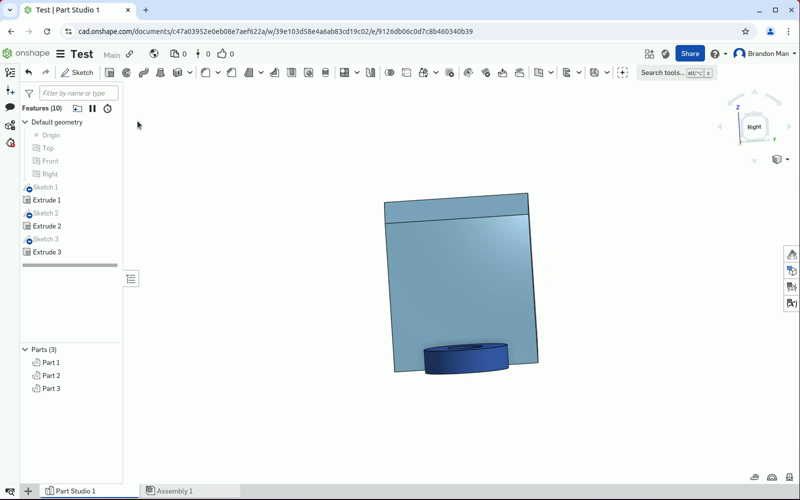
key(right, 3)
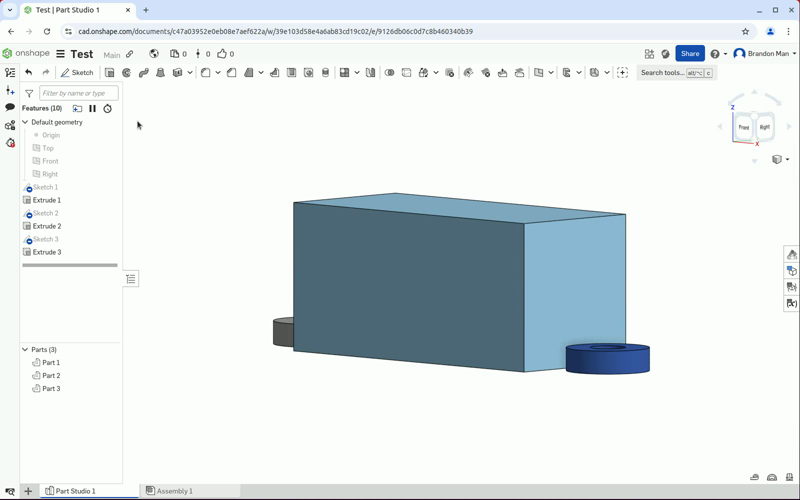
key(down, 3)
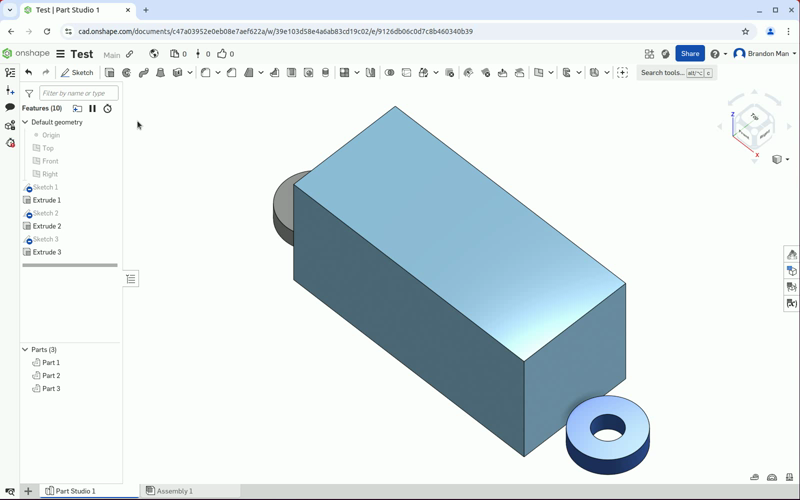
mouse_move(73, 189)
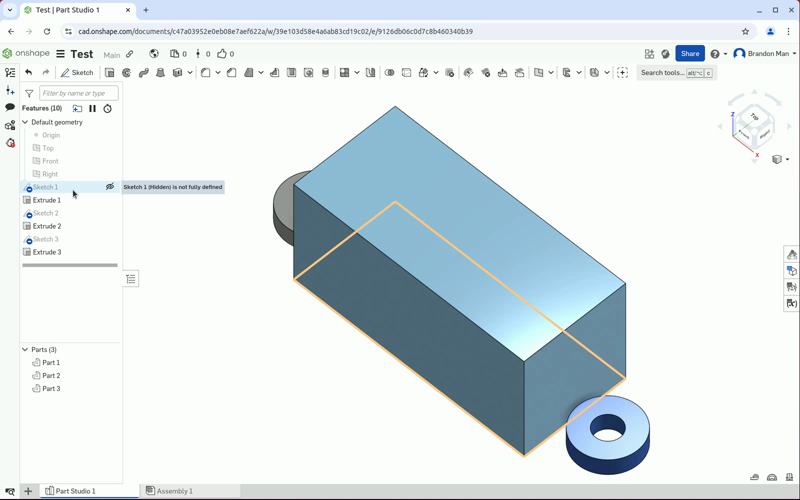
click(73, 189)